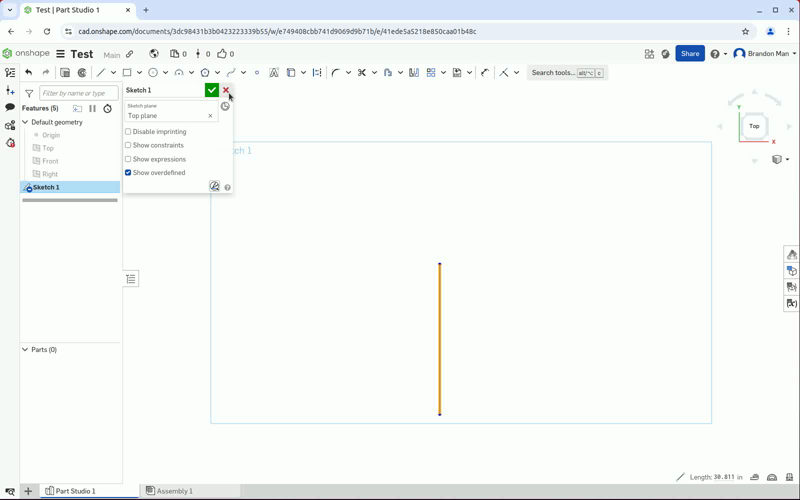
key(shift+h)
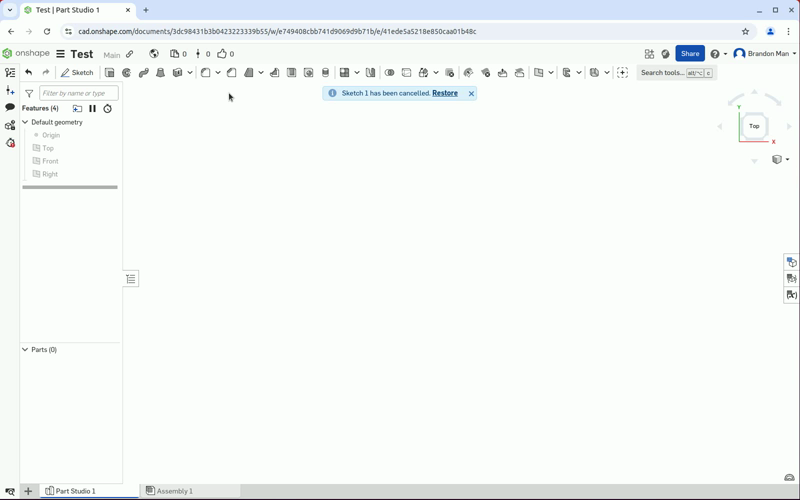
mouse_move(73, 352)
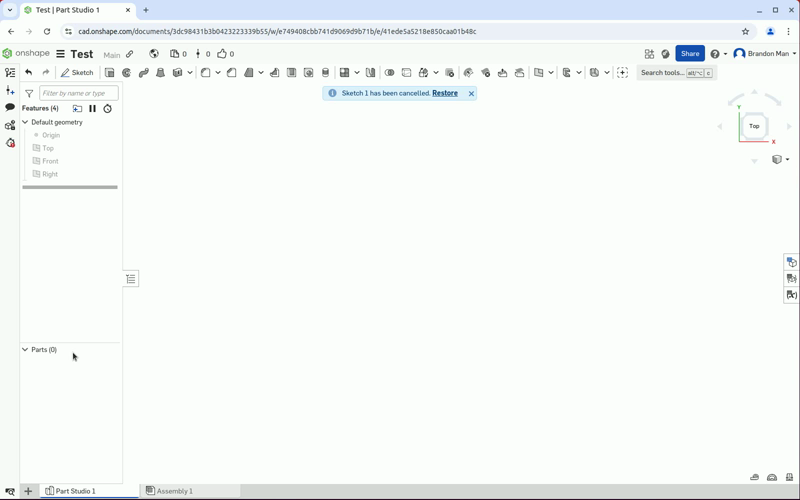
key(y)
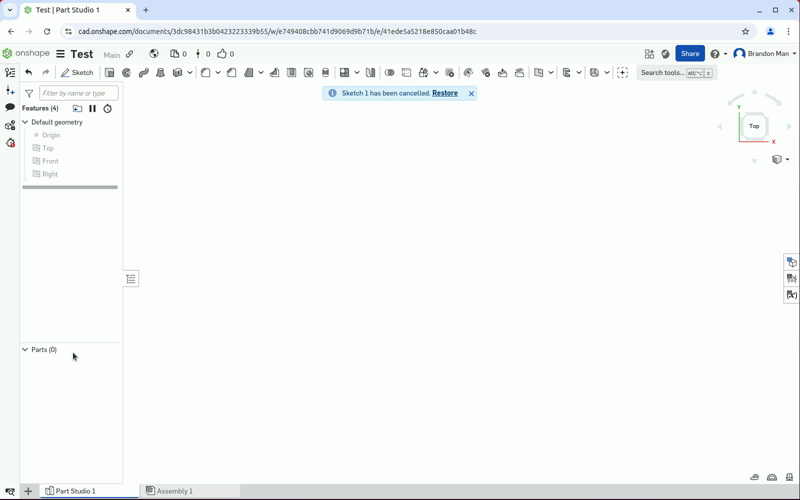
key(shift+p)
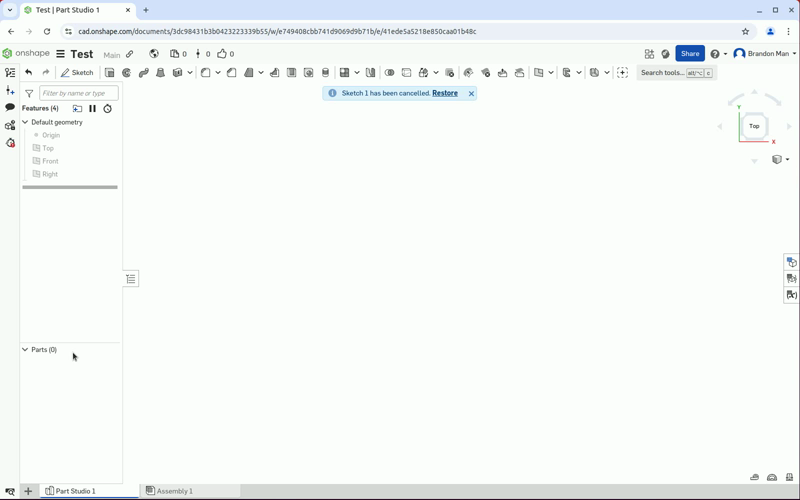
key(space)
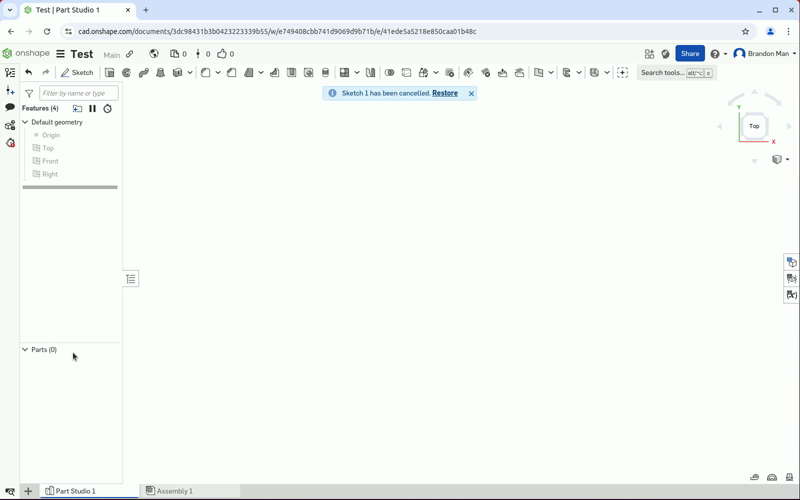
key_down(shift)
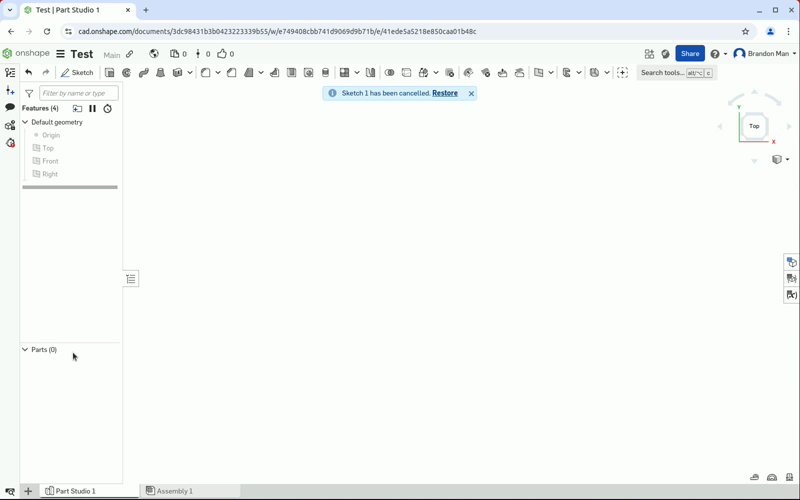
key(up)
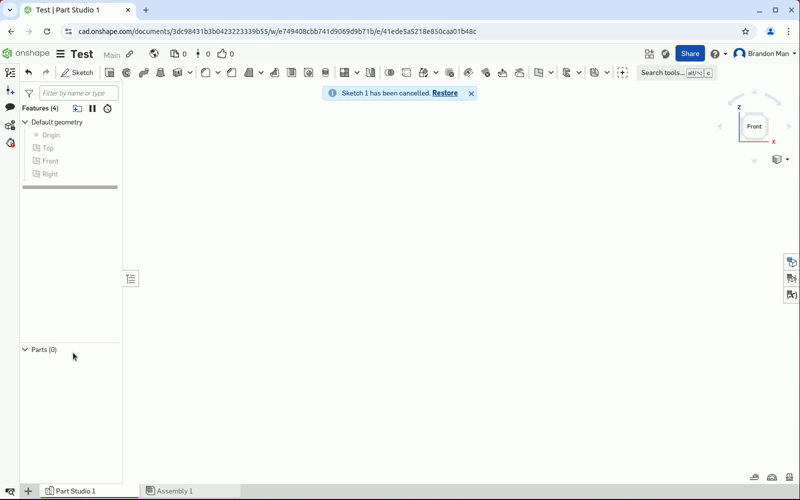
key_up(shift)
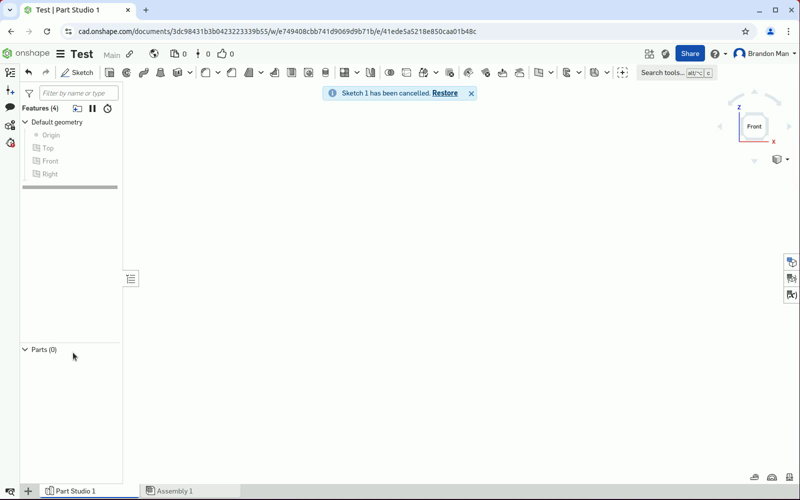
mouse_move(73, 352)
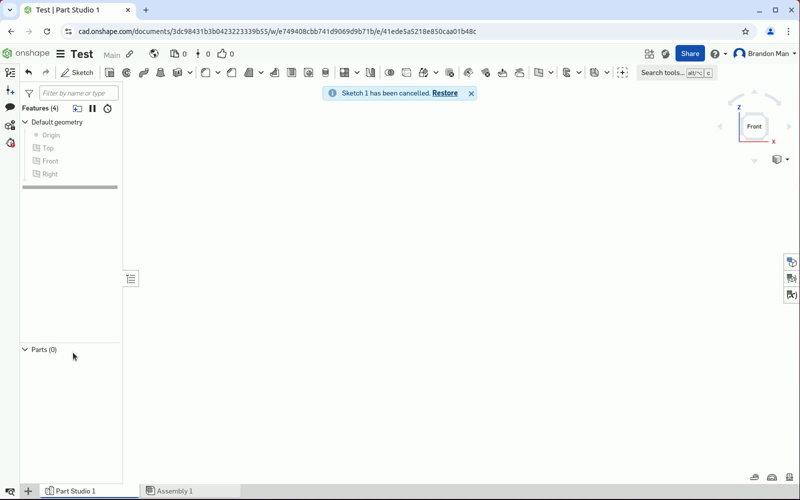
key(shift+y)
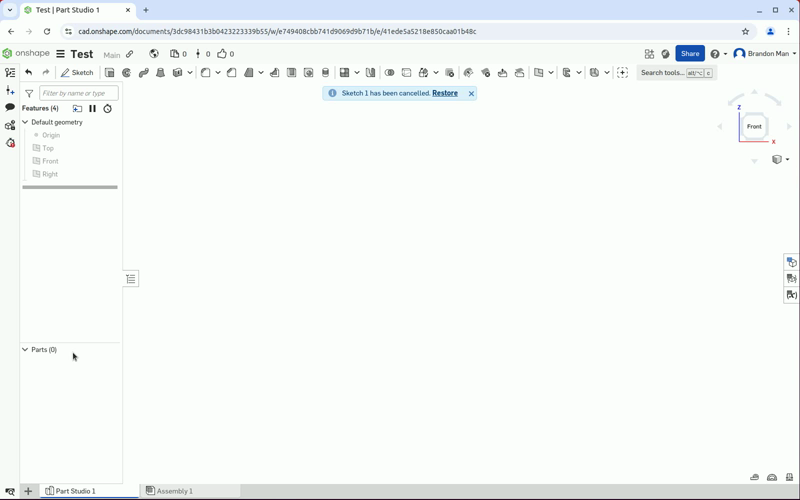
key(shift+s)
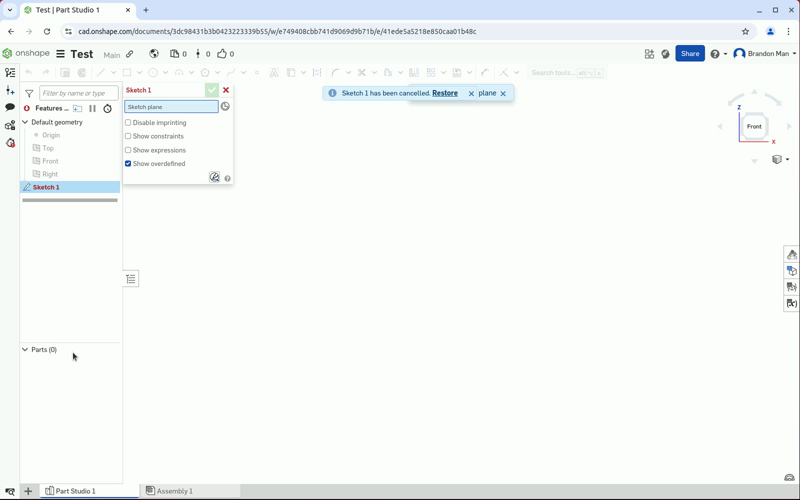
mouse_move(73, 163)
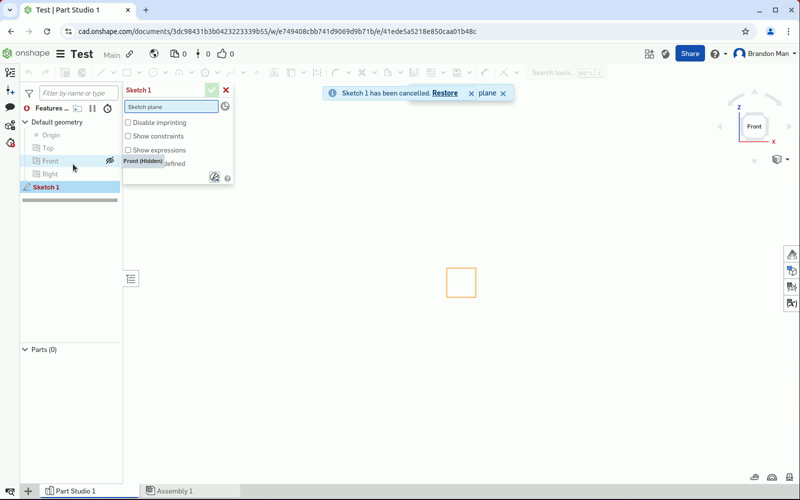
click(73, 163)
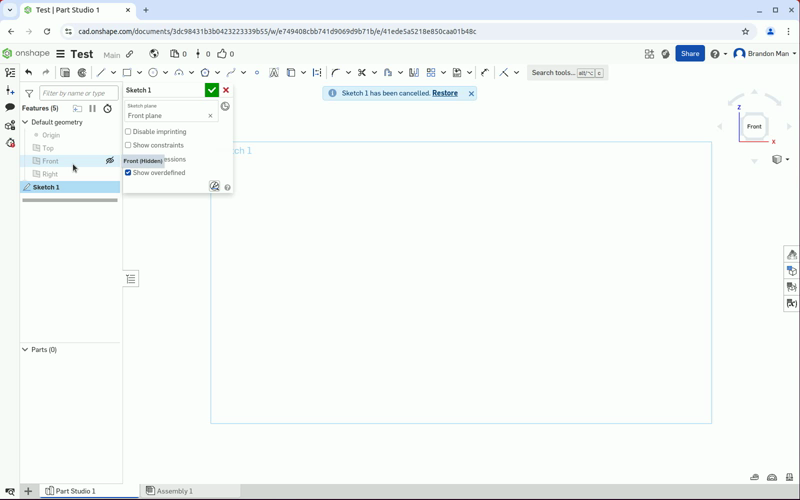
mouse_move(73, 352)
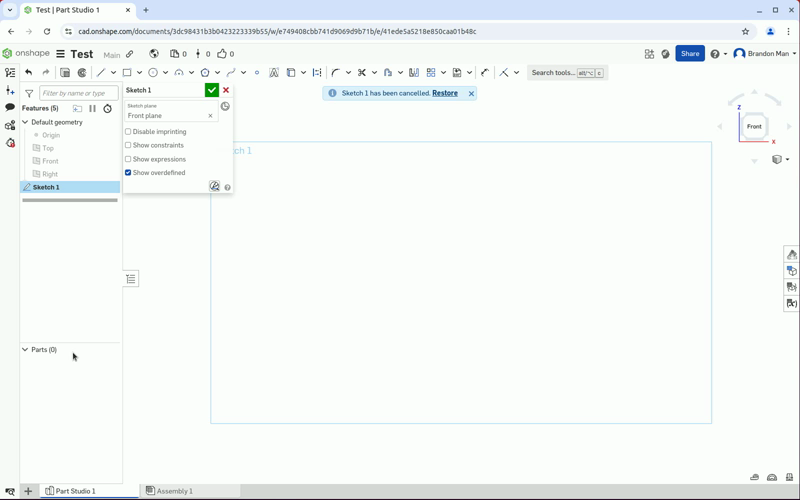
key(y)
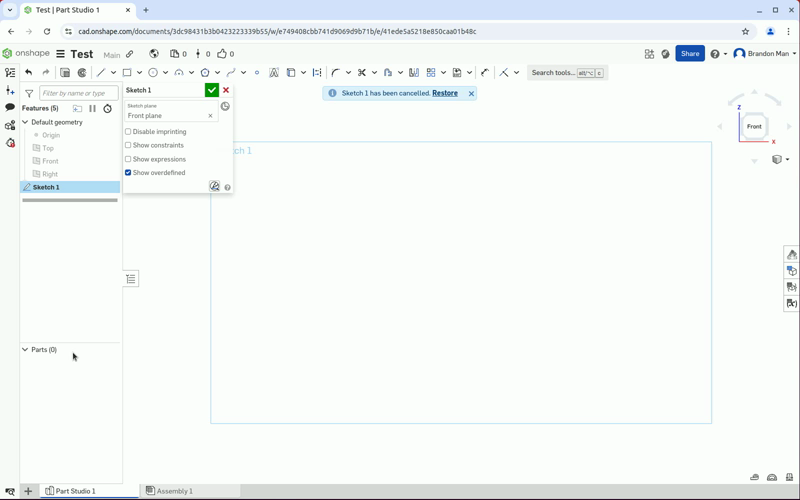
key(l)
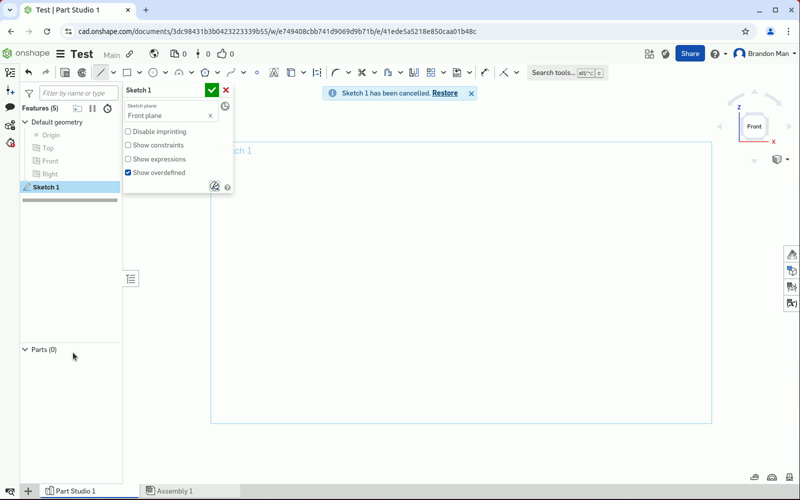
key_down(shift)
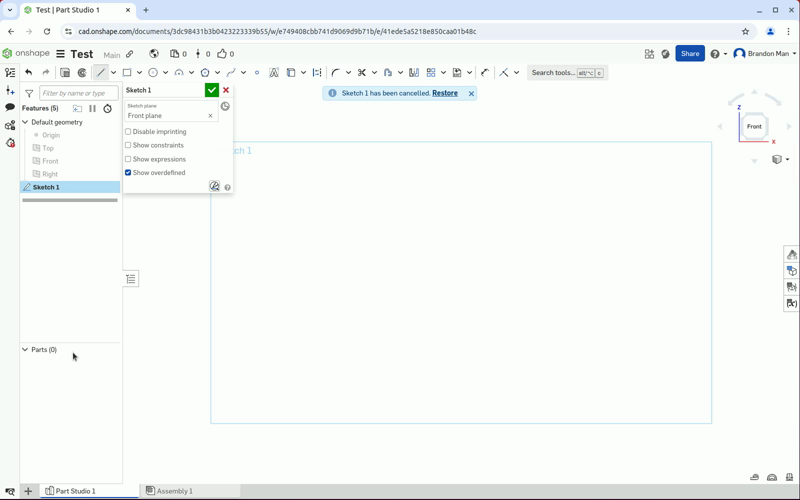
mouse_move(434, 336)
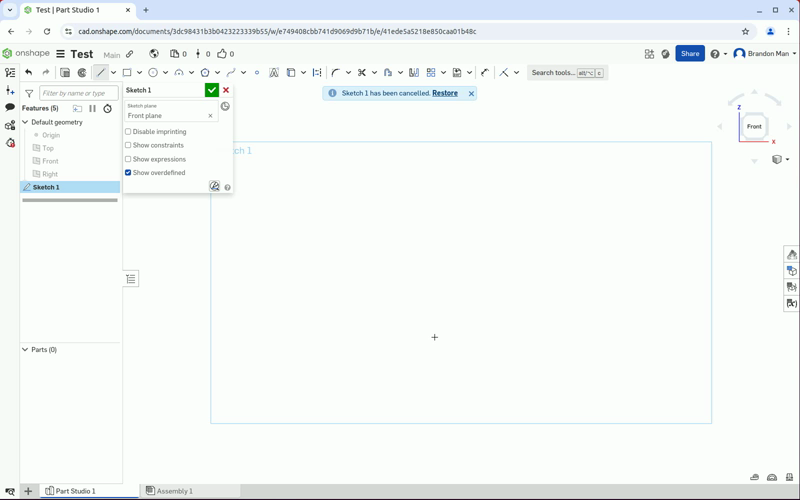
click(434, 336)
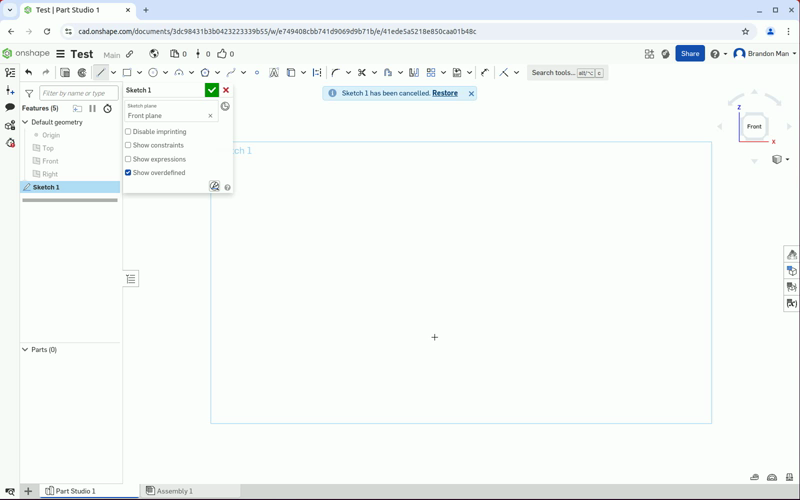
key_up(shift)
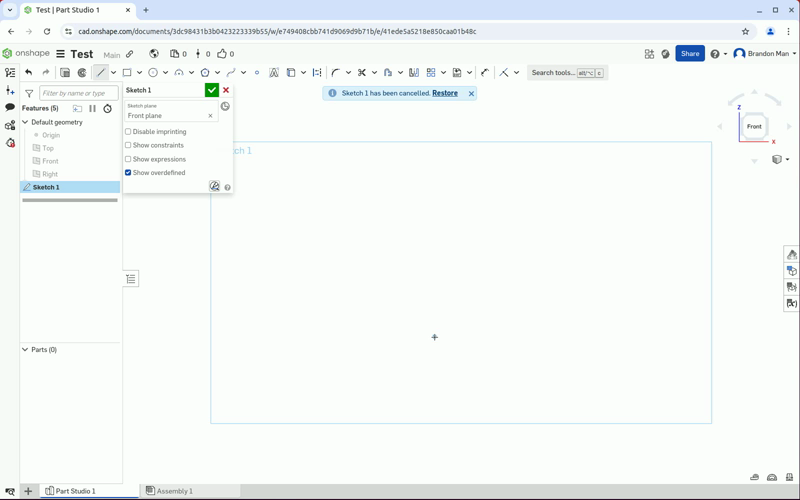
key_down(shift)
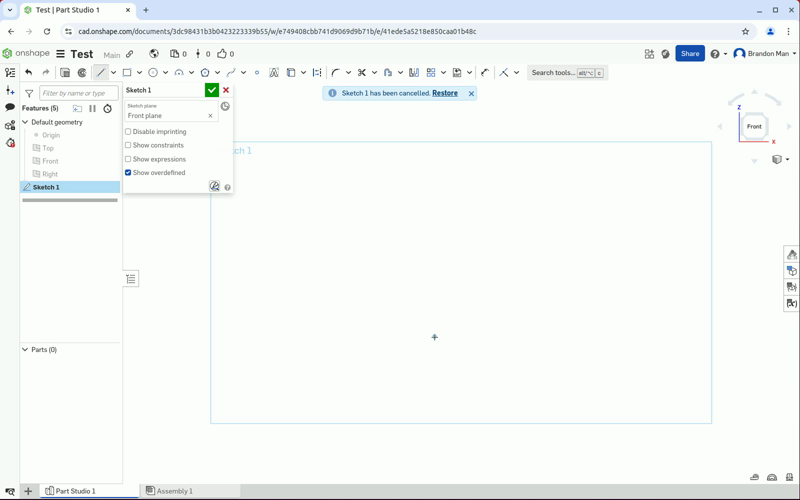
mouse_move(496, 336)
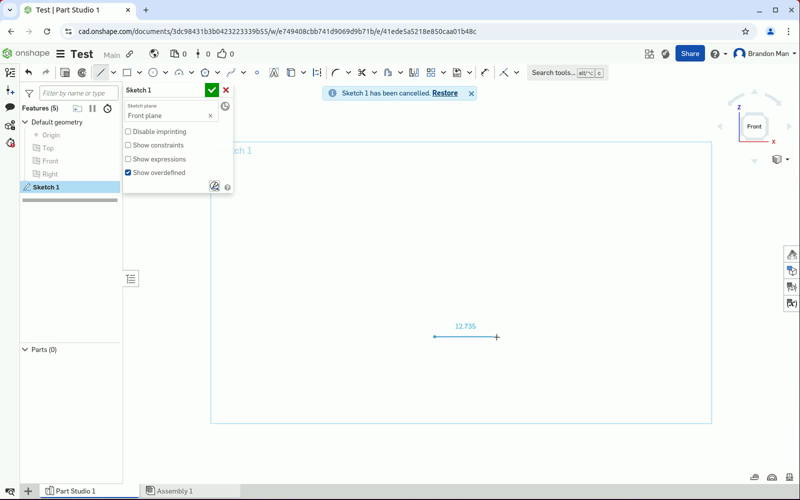
click(496, 336)
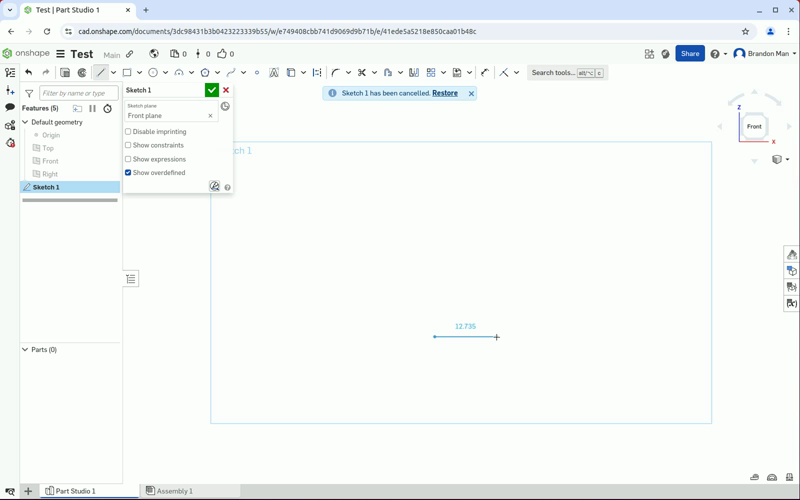
key_up(shift)
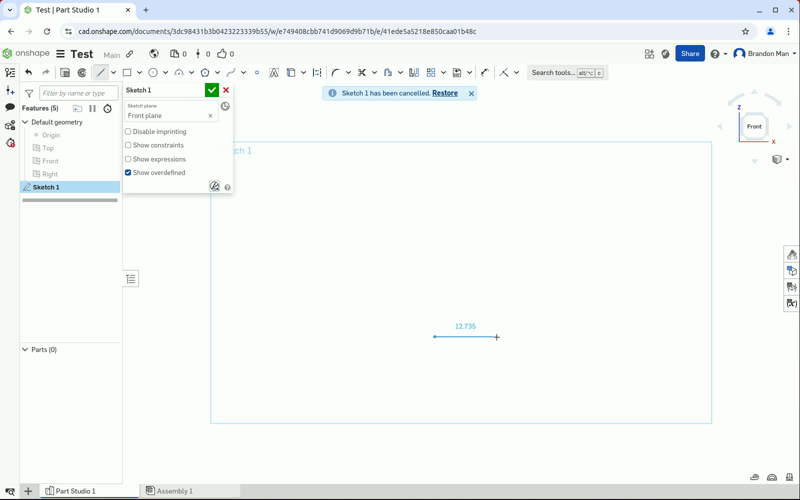
key_down(shift)
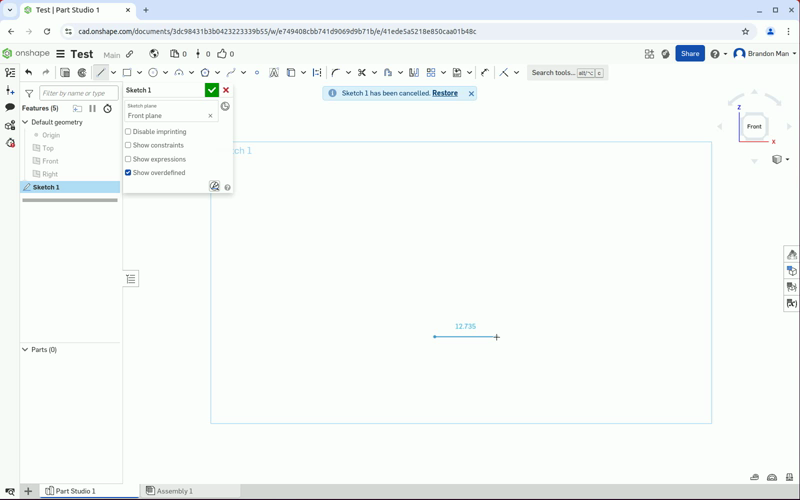
mouse_move(526, 336)
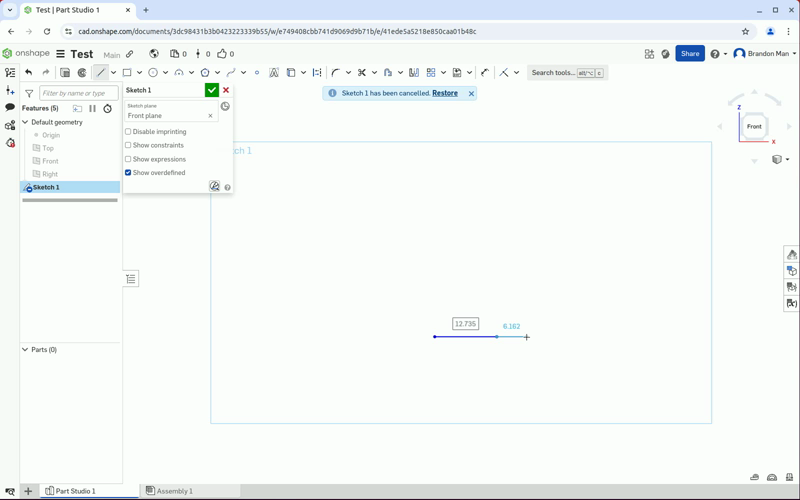
mouse_move(517, 336)
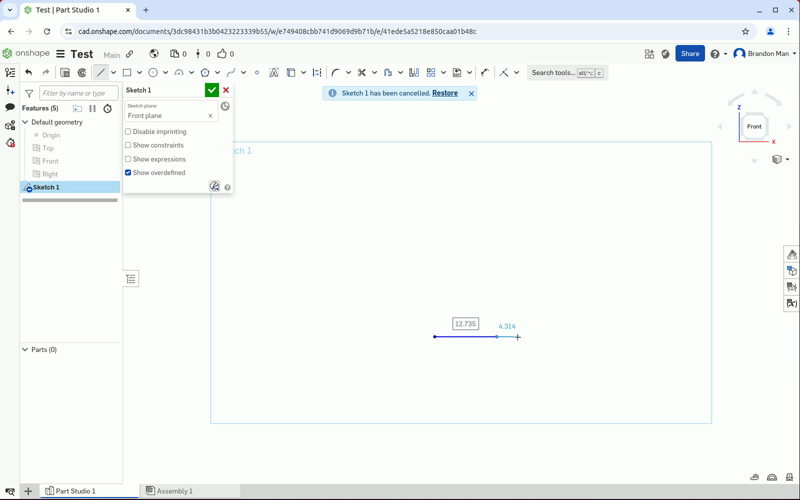
click(517, 336)
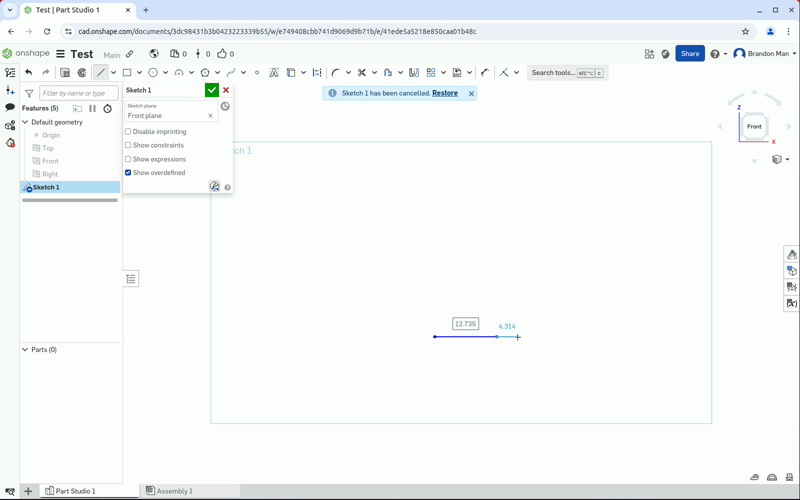
key_up(shift)
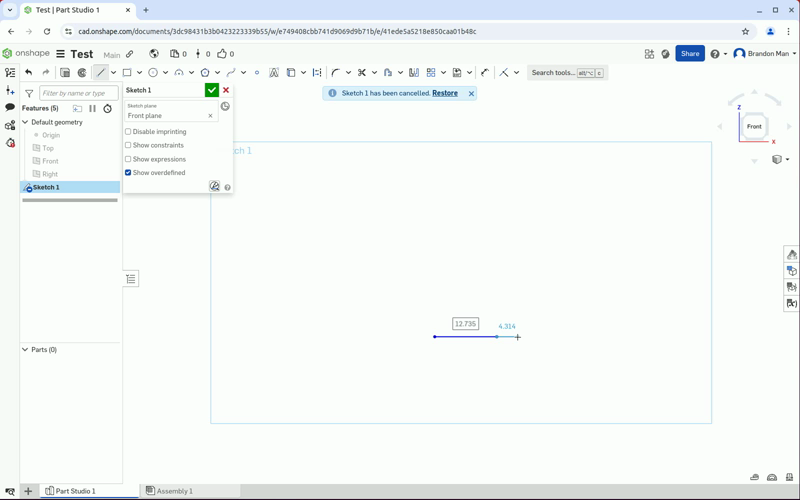
key_down(shift)
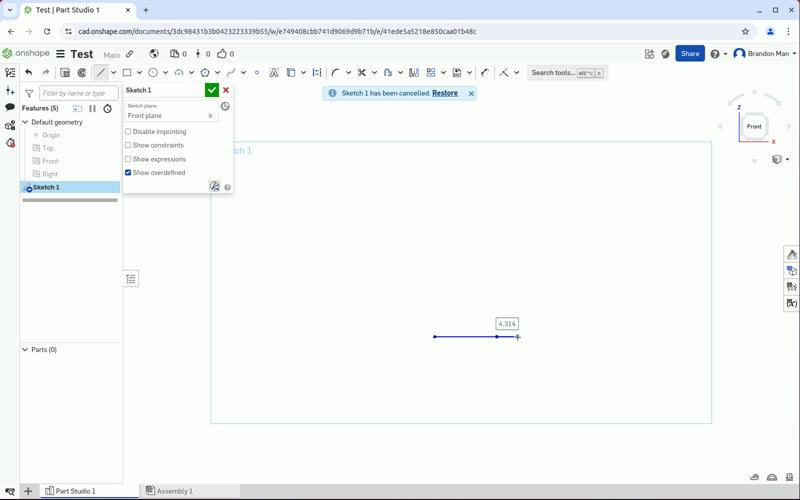
mouse_move(547, 336)
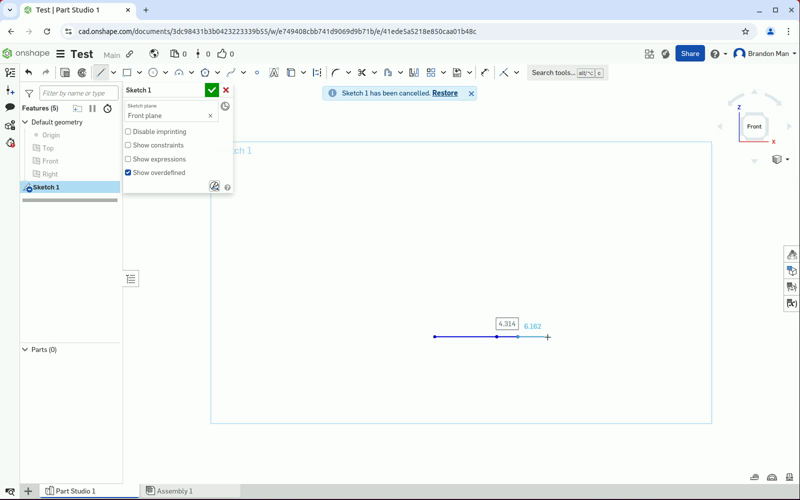
mouse_move(529, 336)
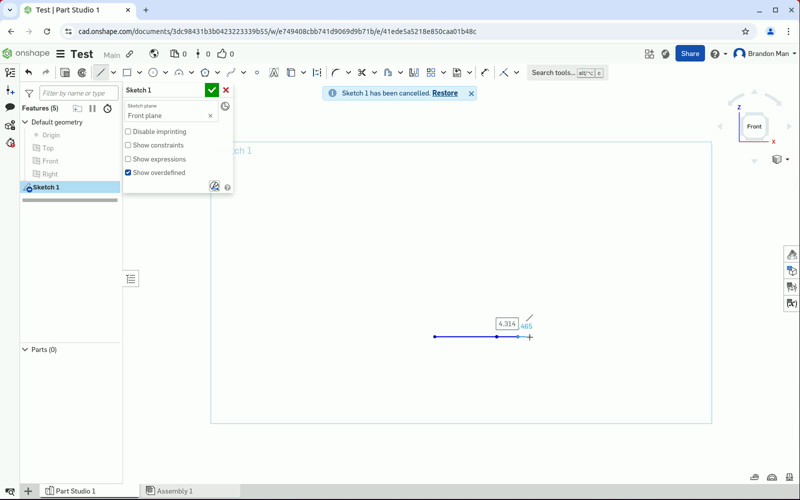
click(529, 336)
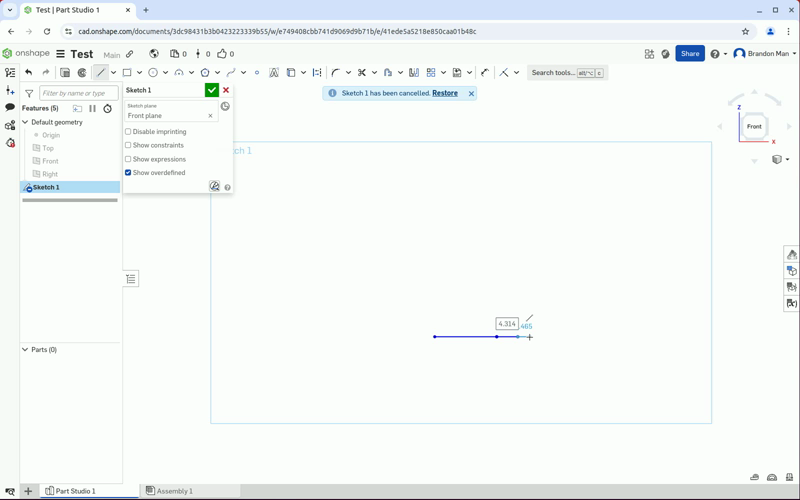
key_up(shift)
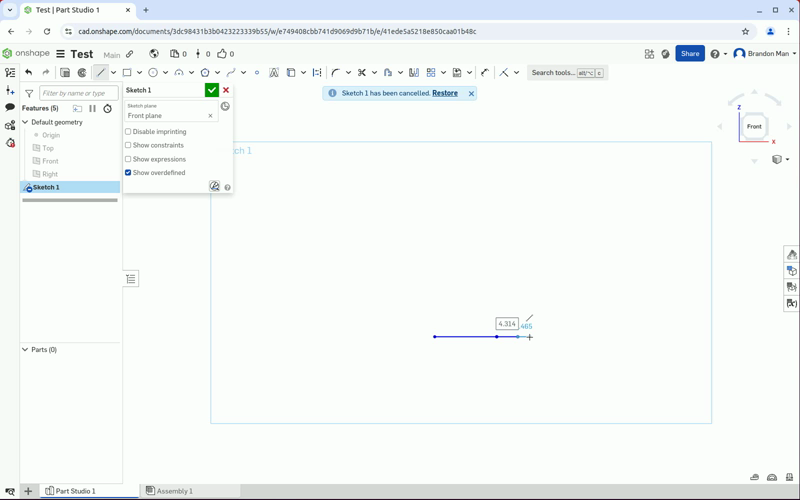
key_down(shift)
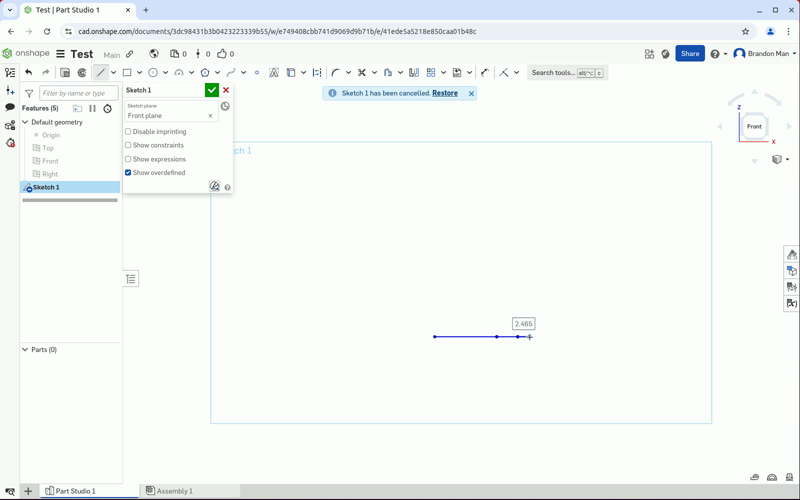
mouse_move(529, 194)
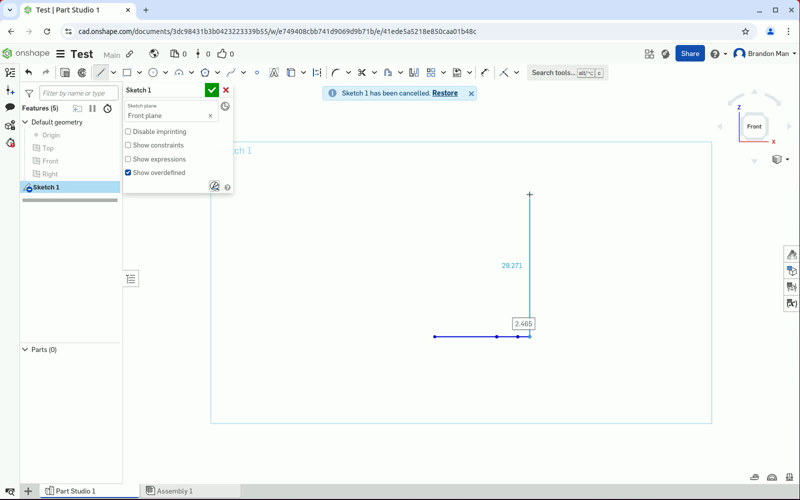
click(529, 194)
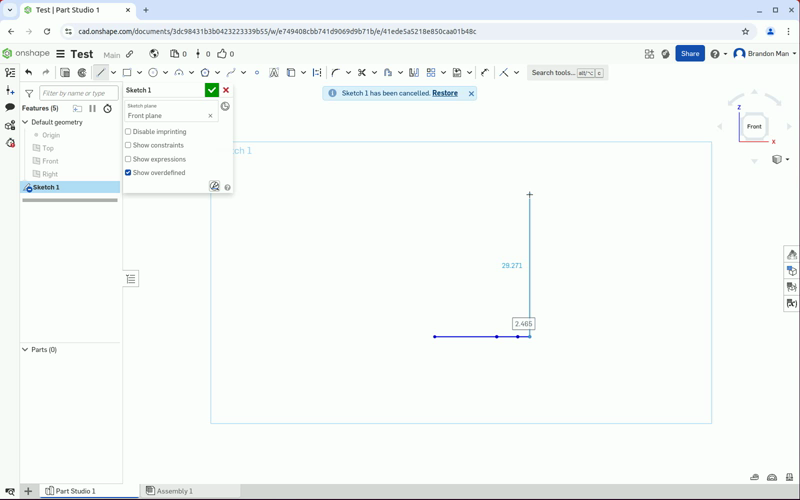
key_up(shift)
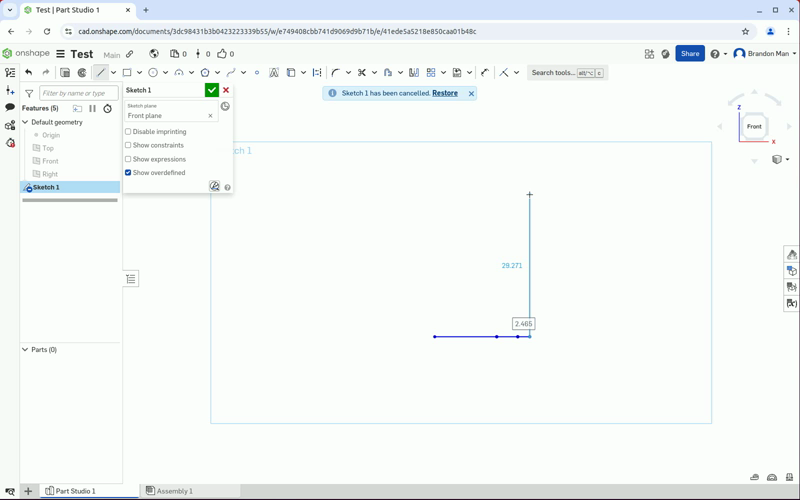
key_down(shift)
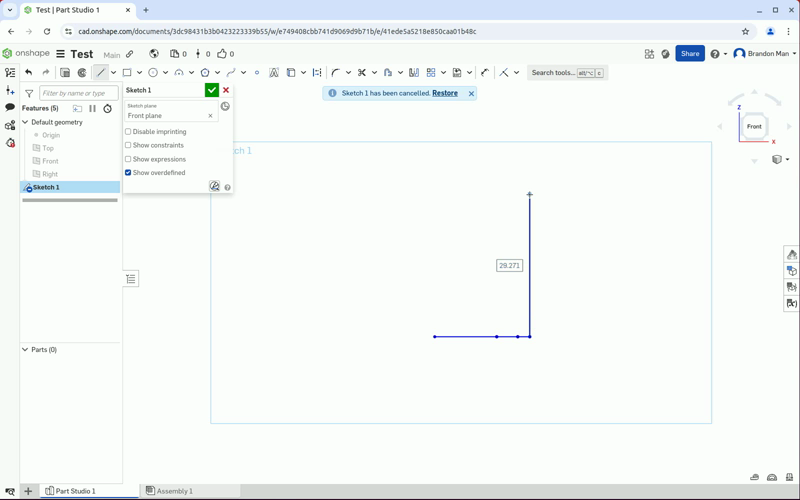
mouse_move(434, 194)
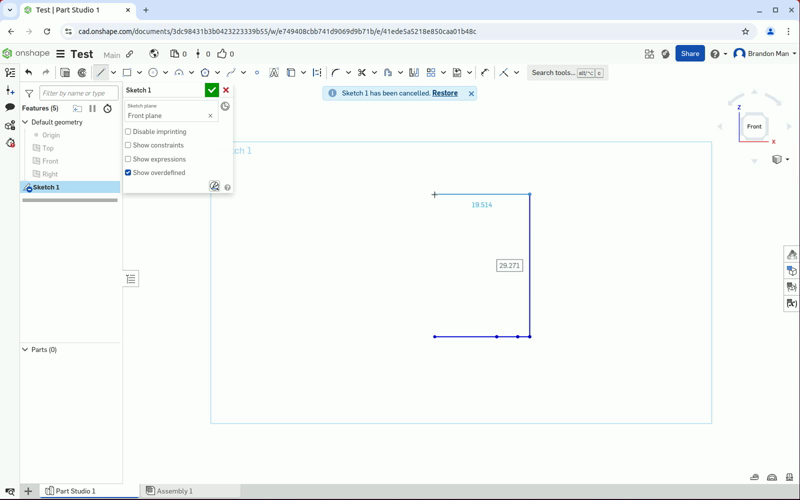
click(434, 194)
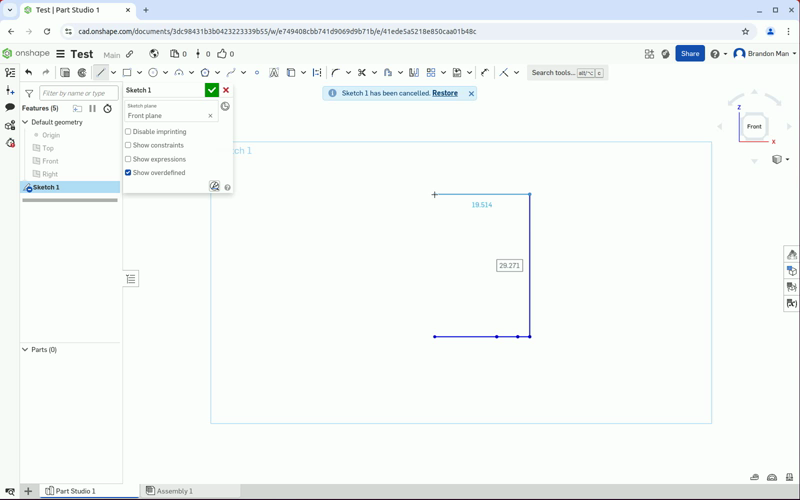
key_up(shift)
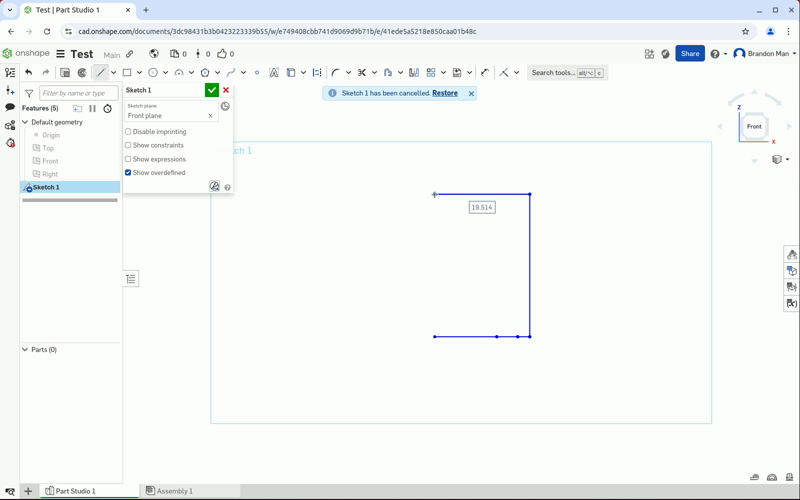
key_down(shift)
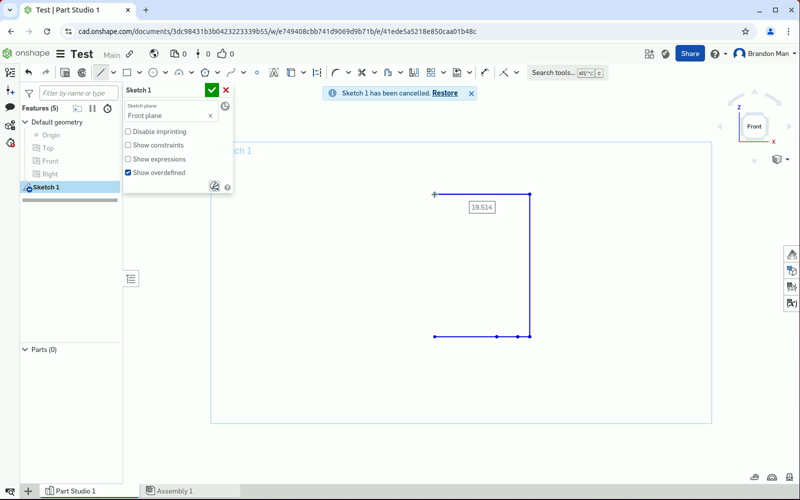
mouse_move(434, 336)
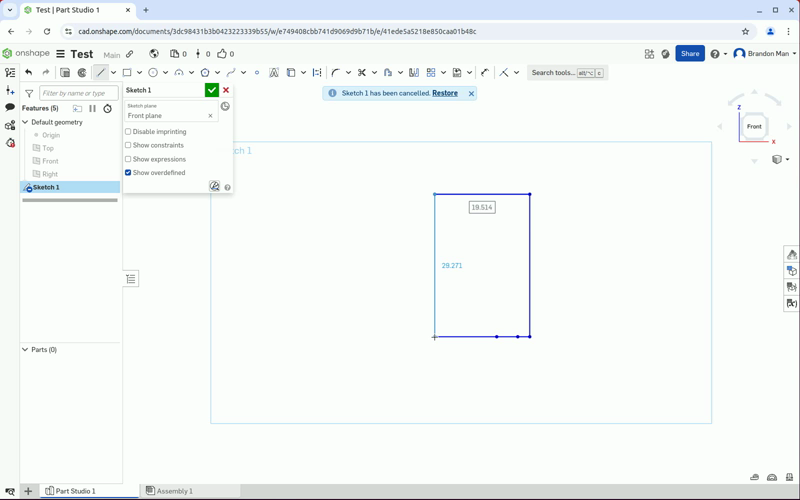
key_up(shift)
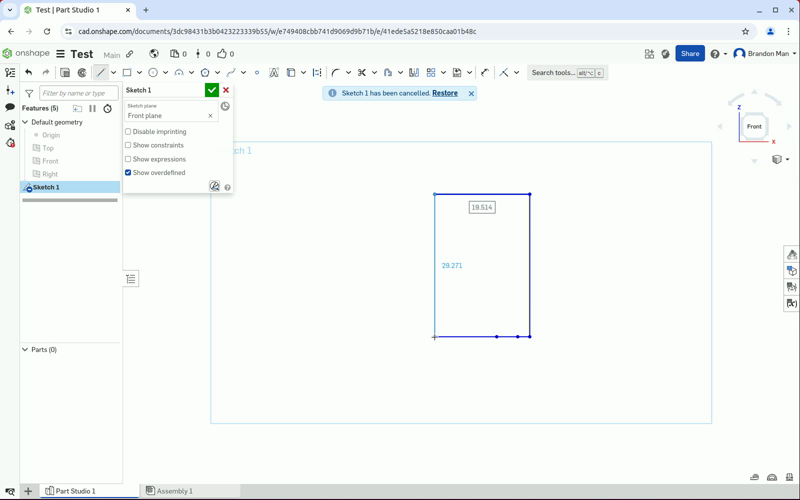
click(434, 336)
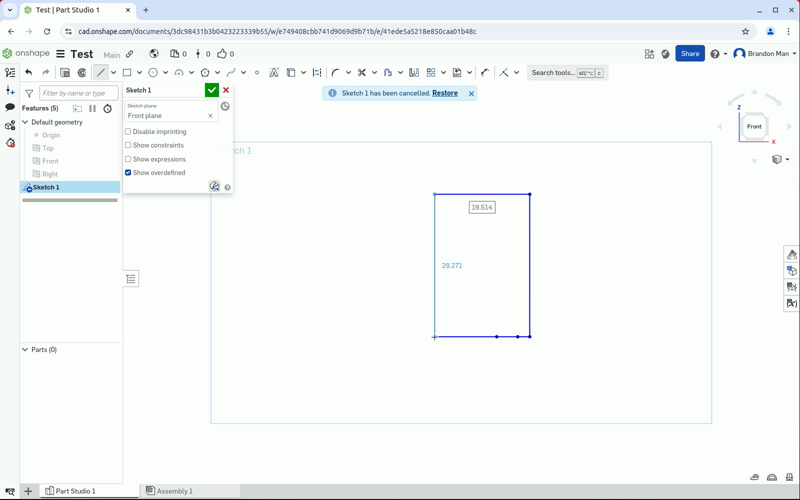
key(esc)
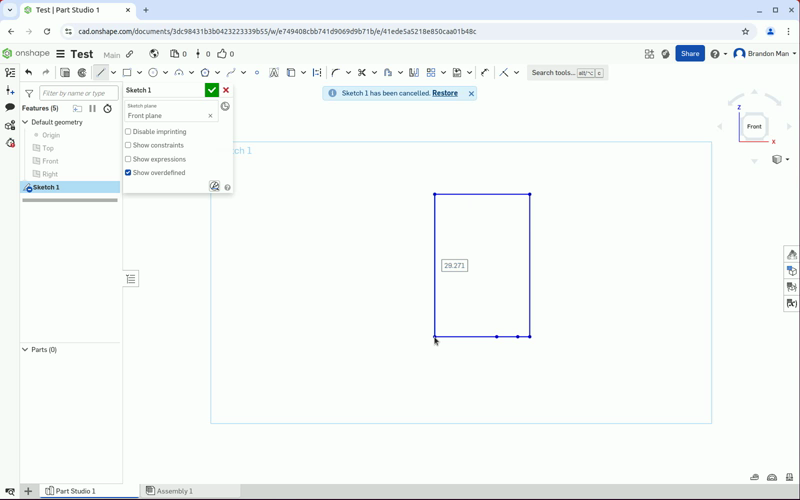
key(c)
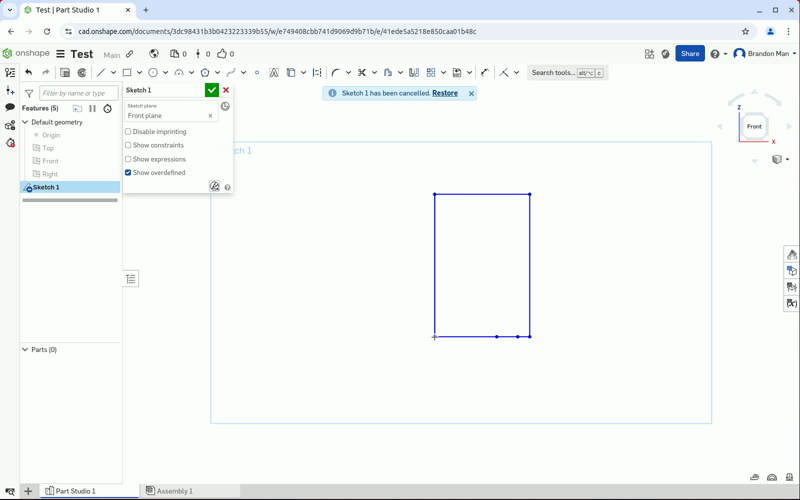
key_down(shift)
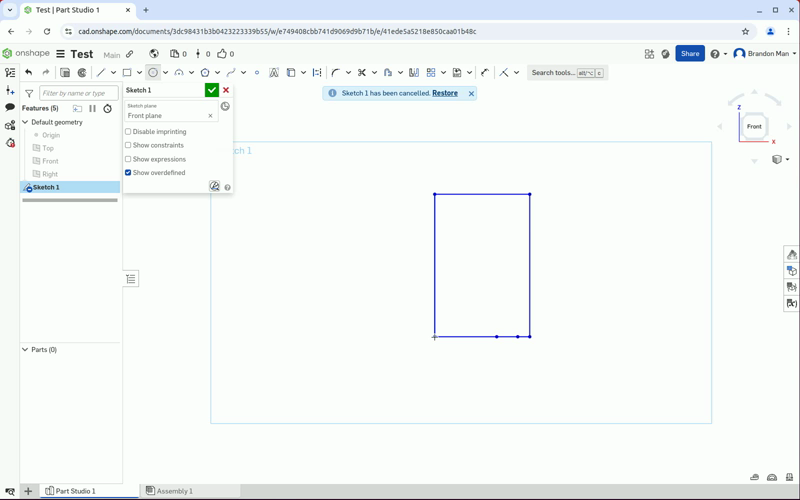
mouse_move(480, 228)
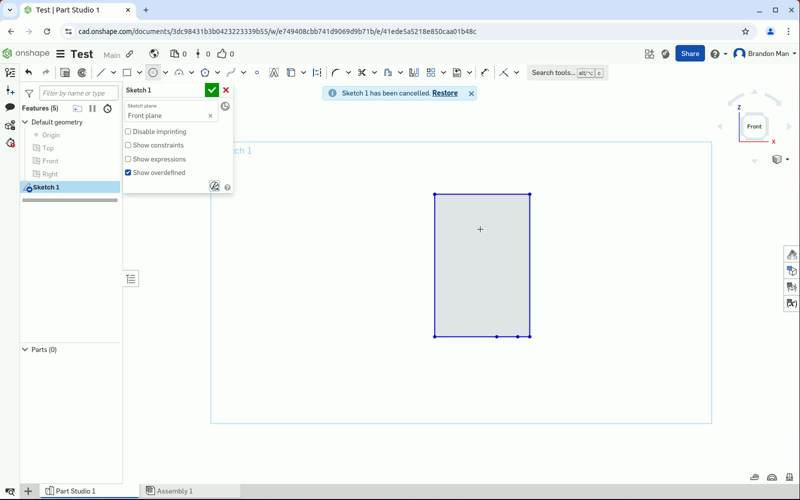
click(480, 228)
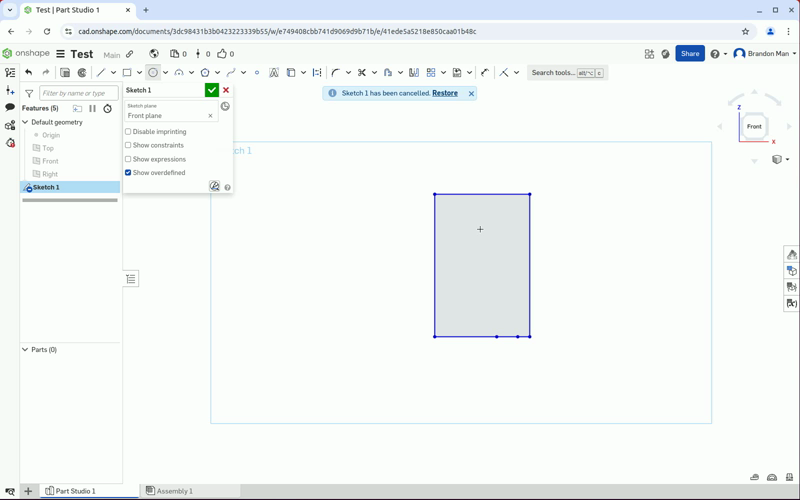
key_up(shift)
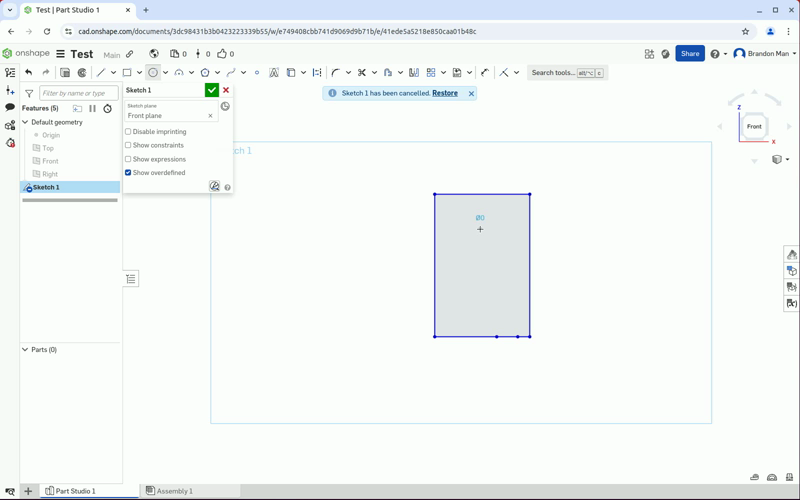
mouse_move(499, 228)
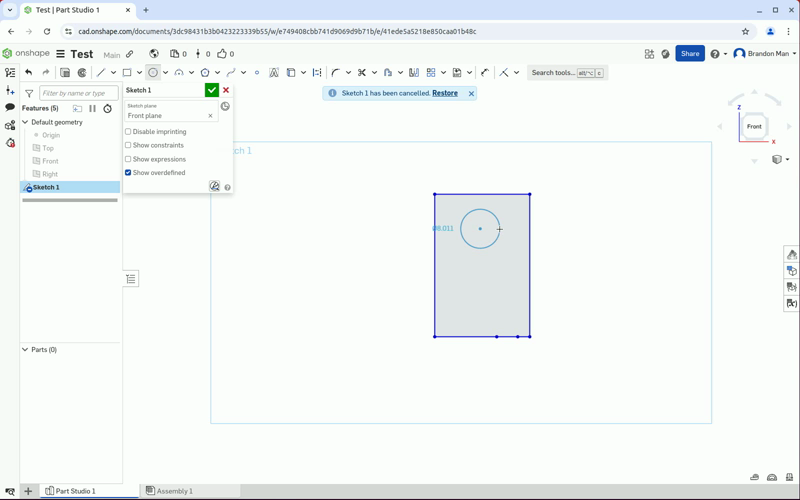
click(499, 228)
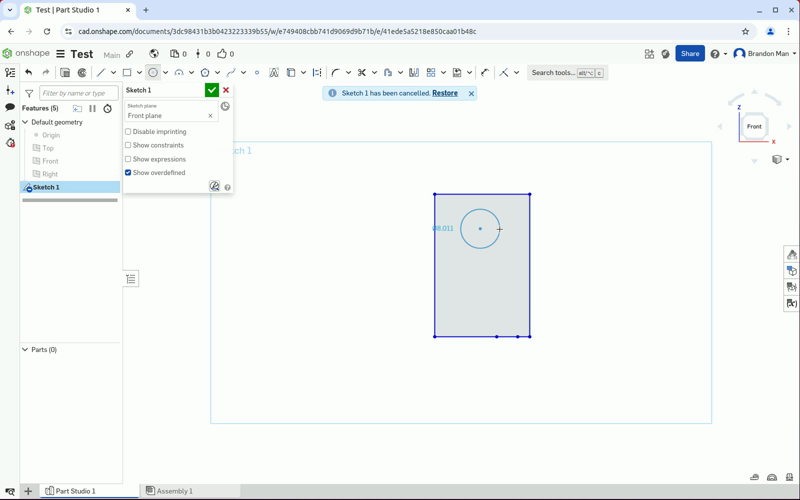
key(esc)
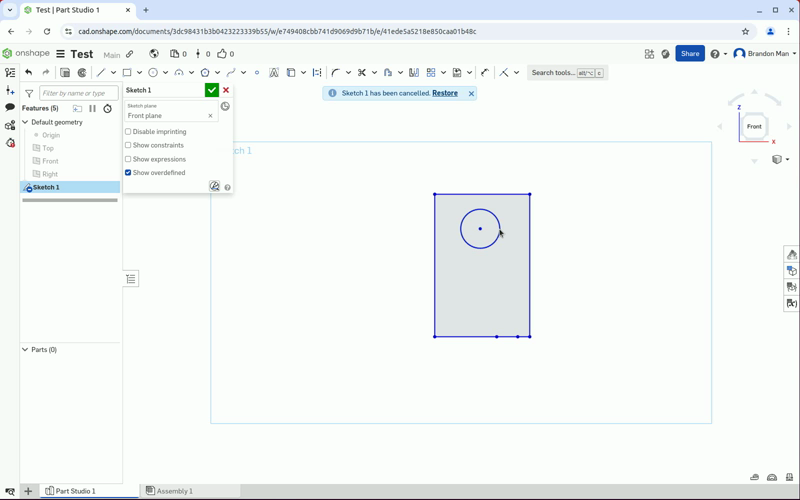
mouse_move(472, 299)
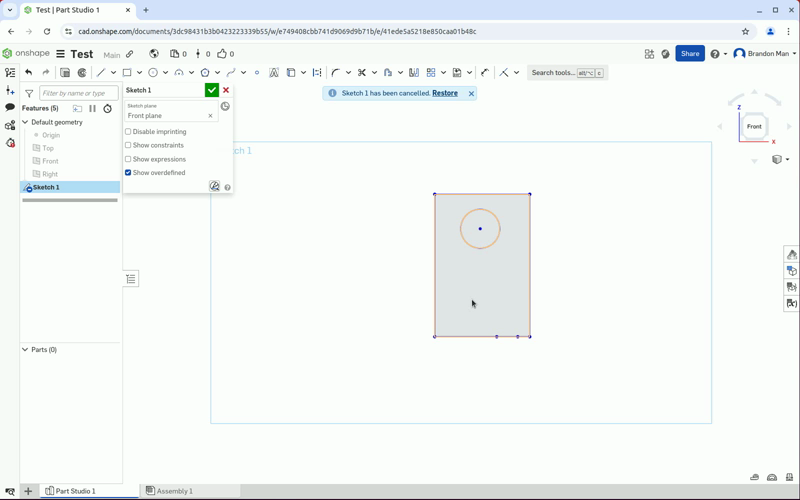
click(472, 299)
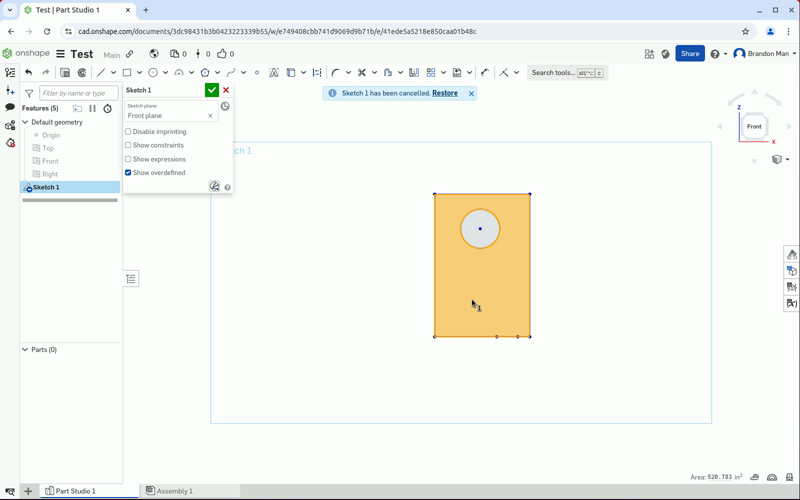
mouse_move(73, 352)
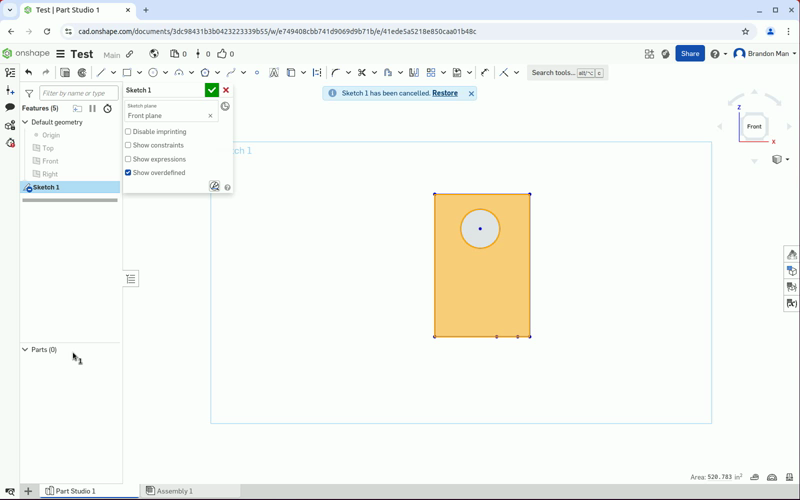
key(shift+y)
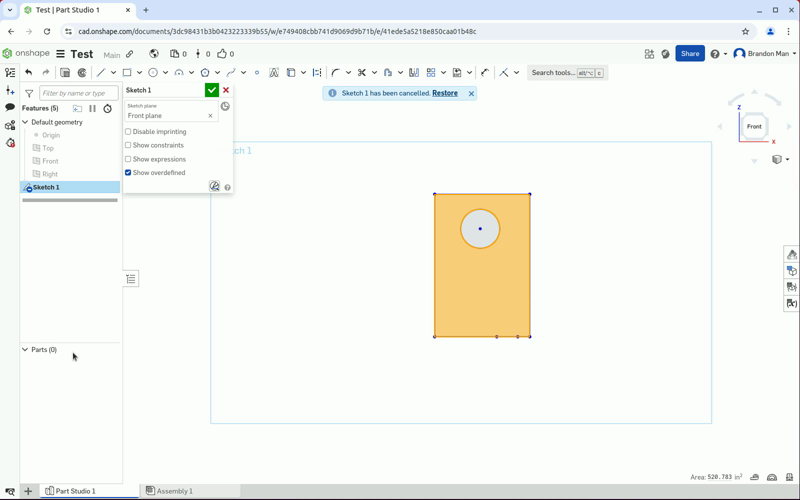
key(shift+e)
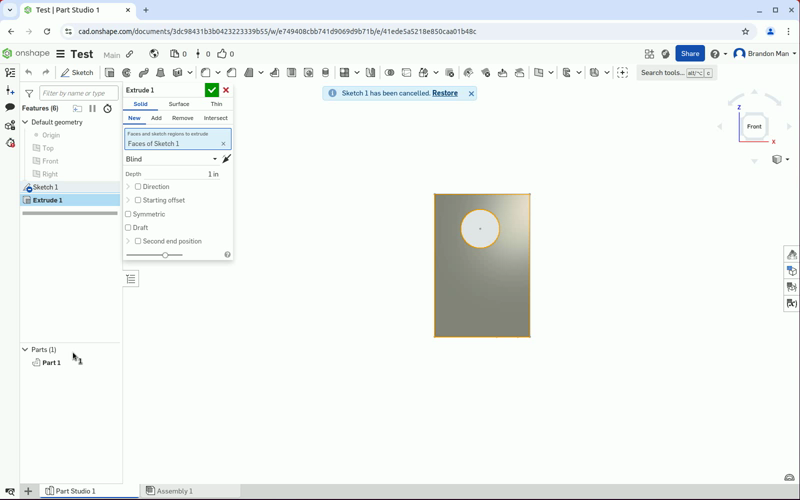
mouse_move(143, 106)
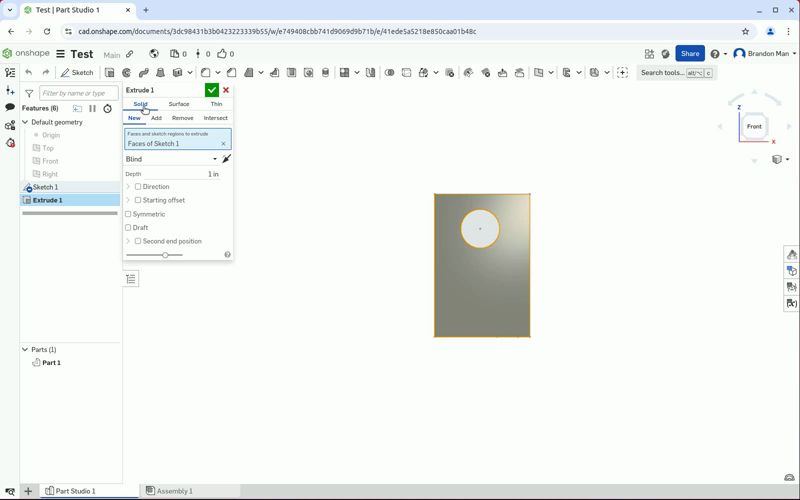
click(143, 106)
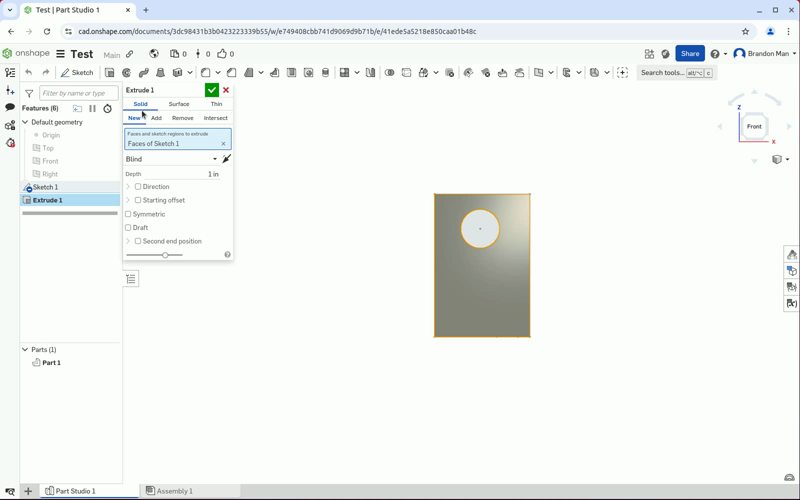
mouse_move(137, 120)
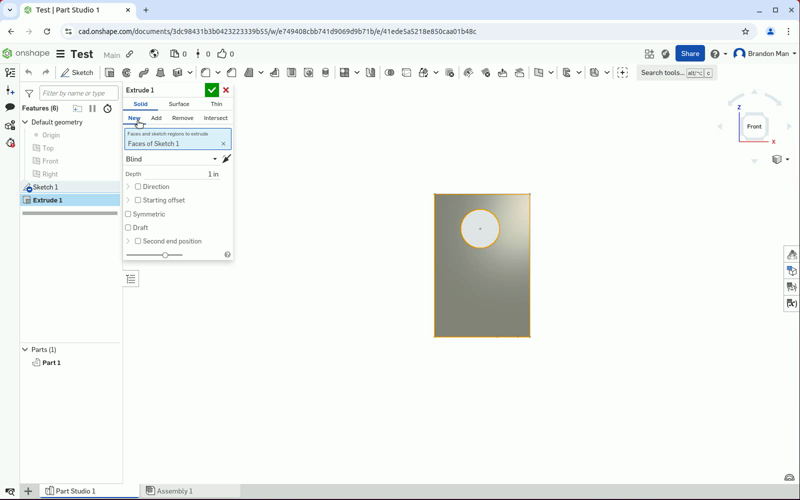
click(137, 120)
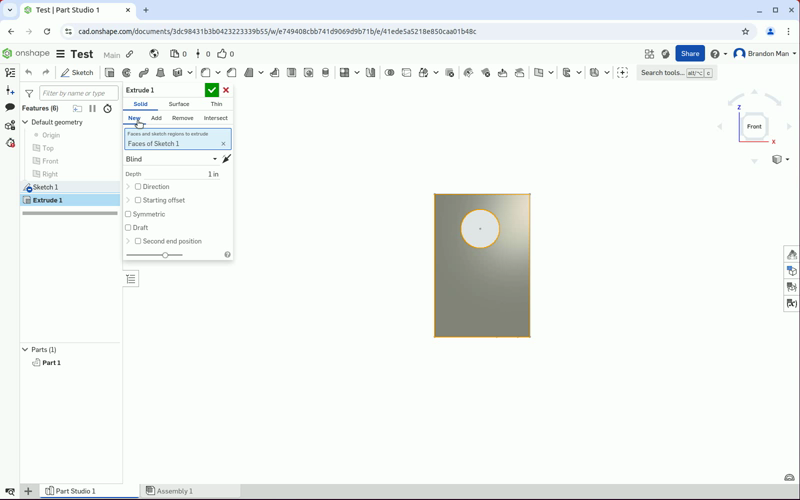
key(tab, 4)
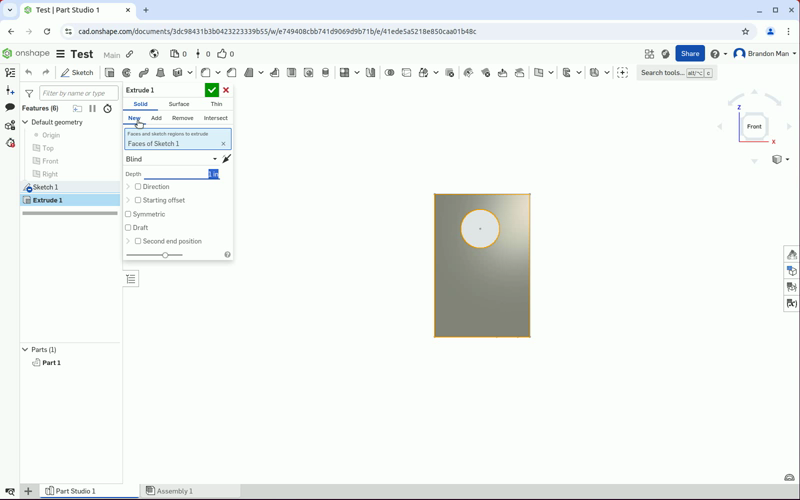
text(7.462)
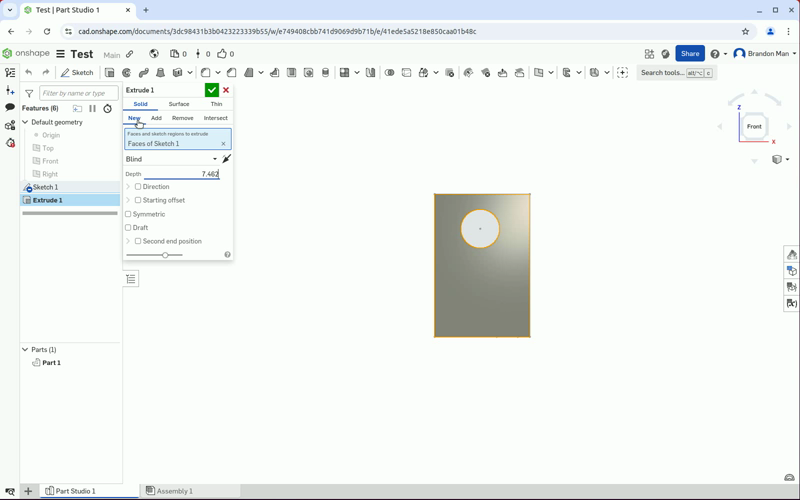
key(enter)
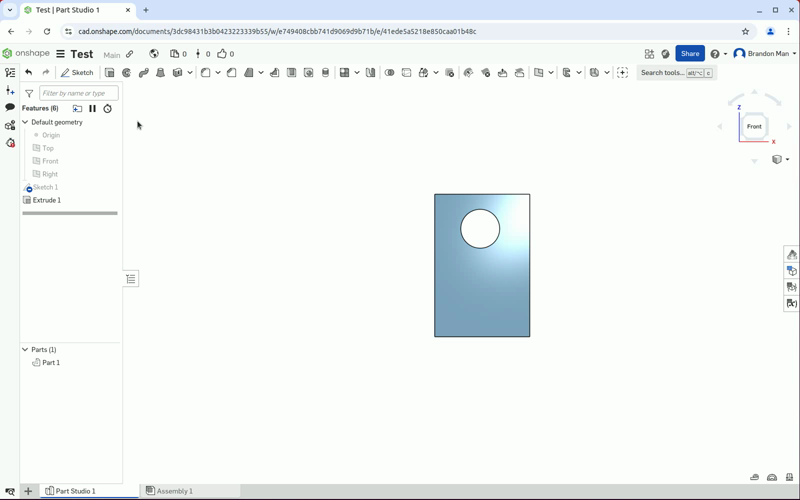
key(shift+h)
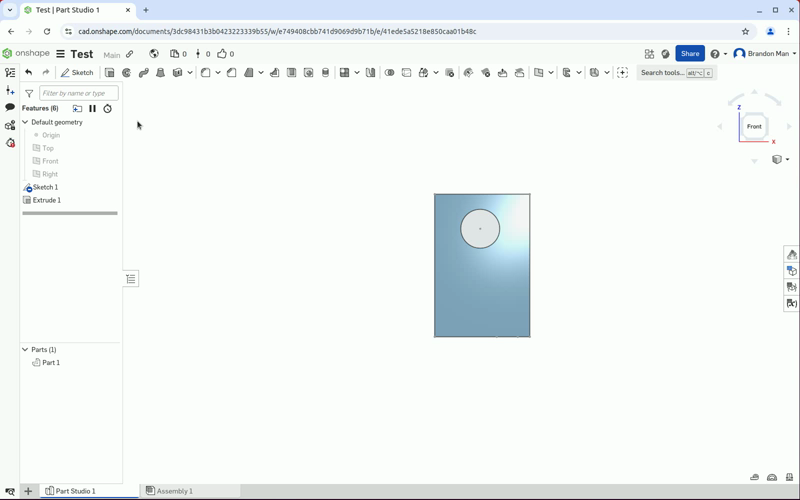
key(shift+h)
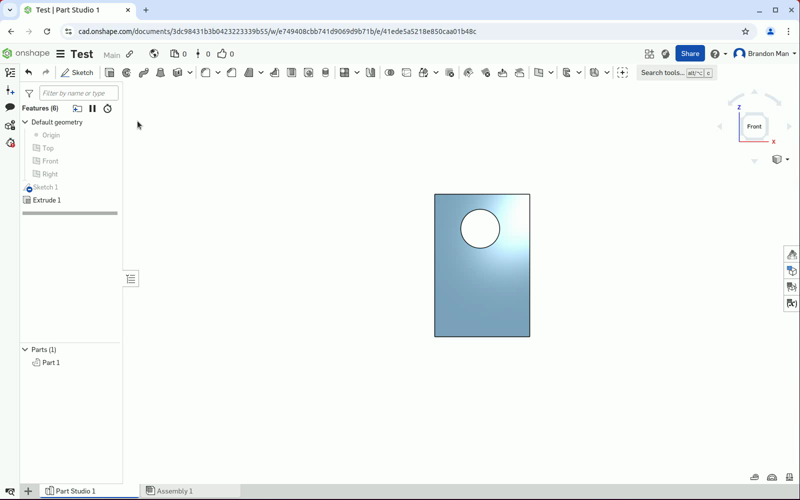
mouse_move(73, 189)
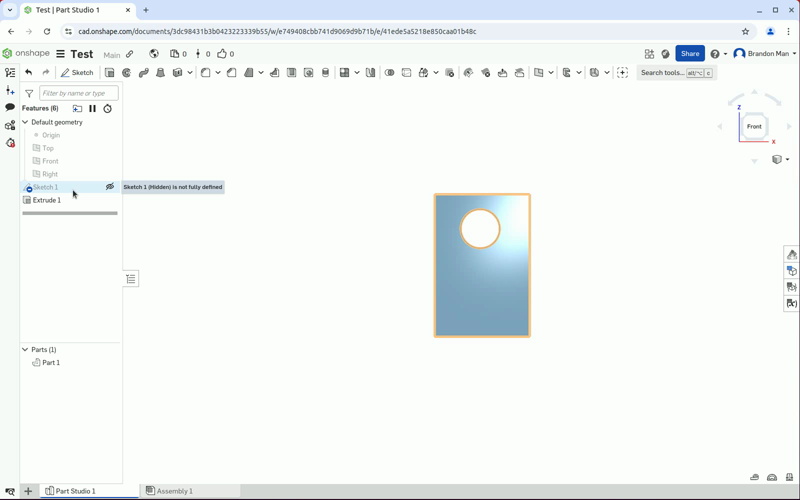
click(73, 189)
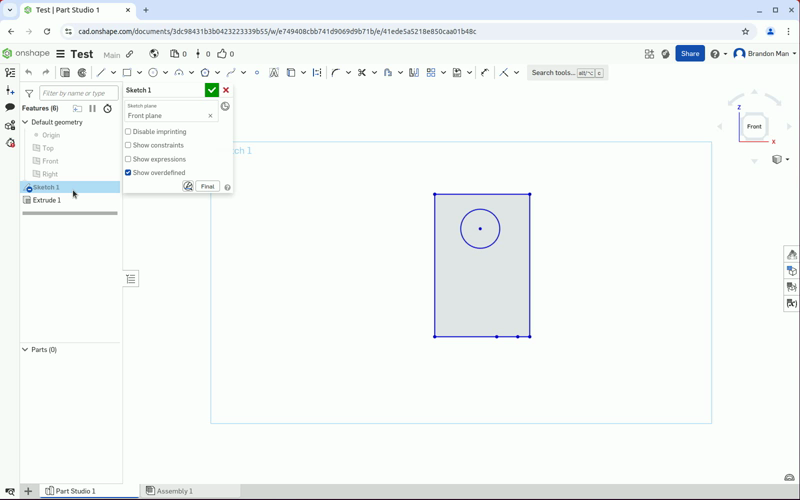
mouse_move(229, 92)
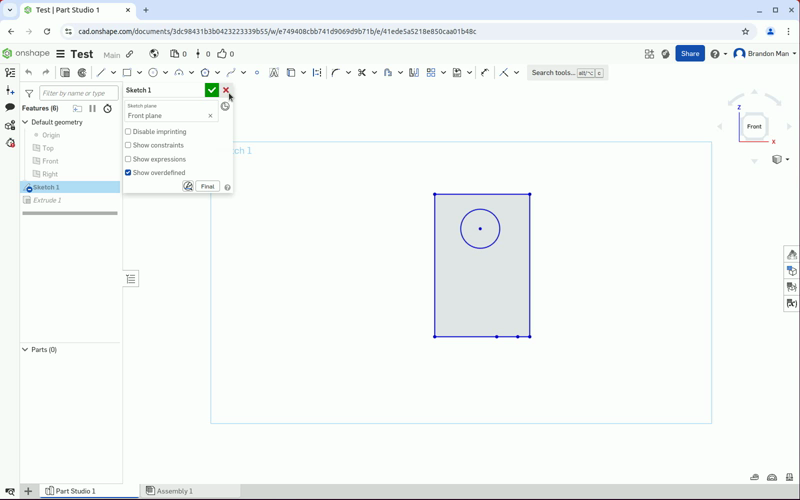
click(229, 92)
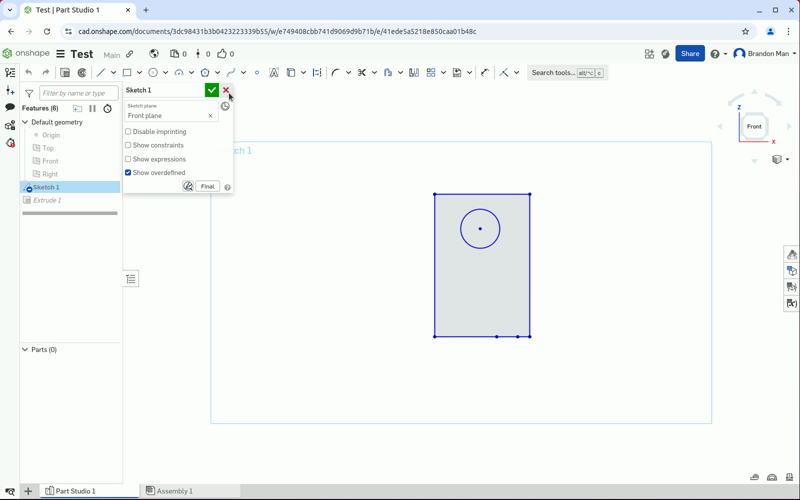
key(shift+s)
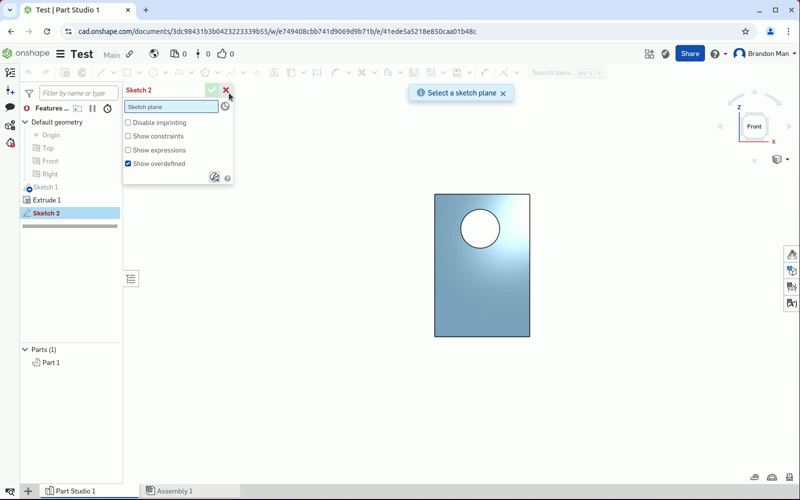
mouse_move(73, 163)
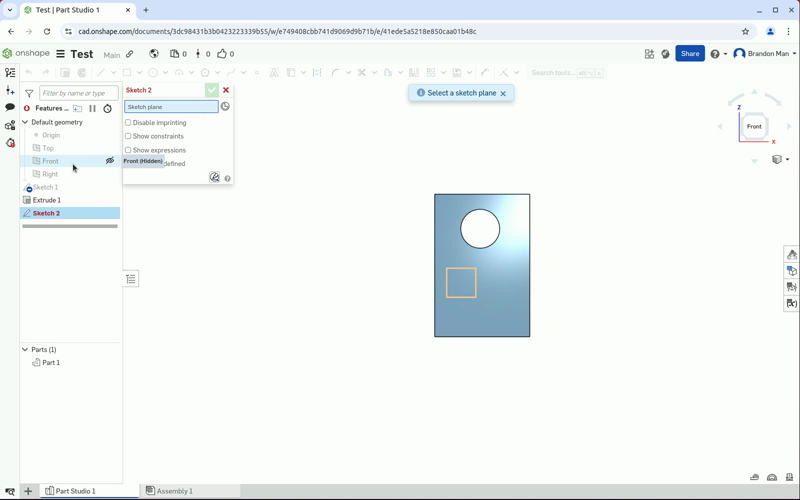
click(73, 163)
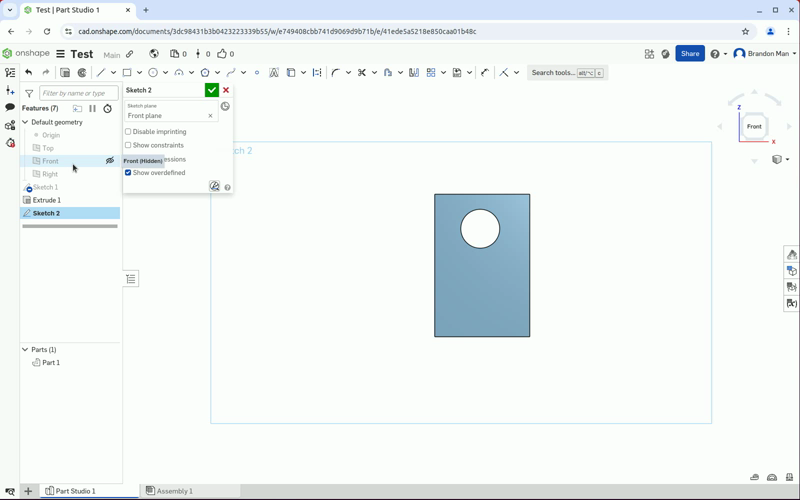
mouse_move(73, 352)
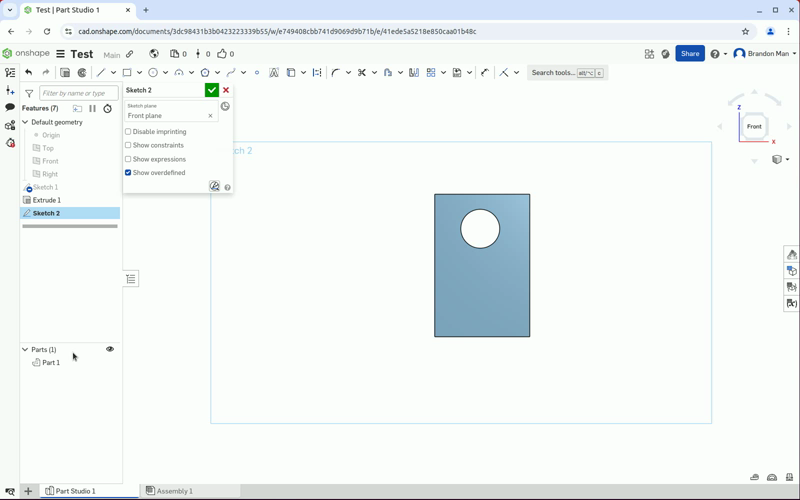
key(y)
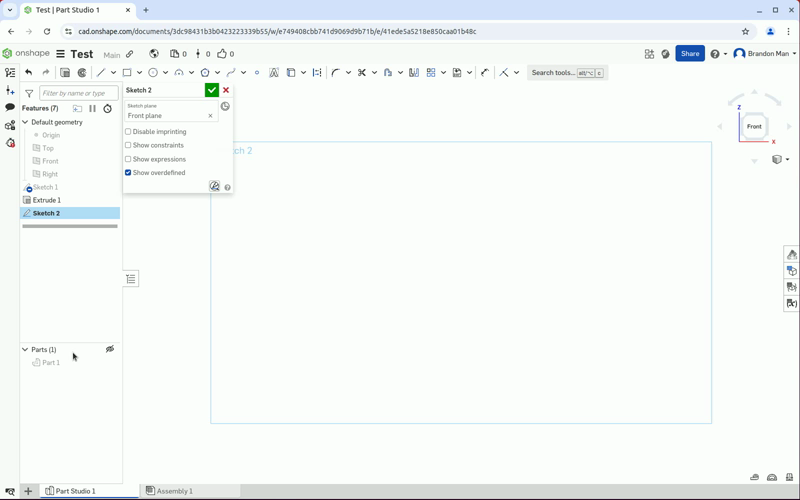
key(l)
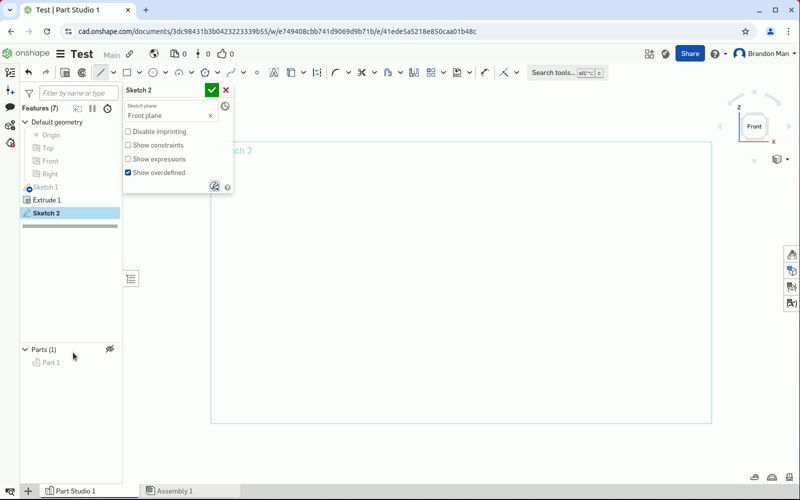
key_down(shift)
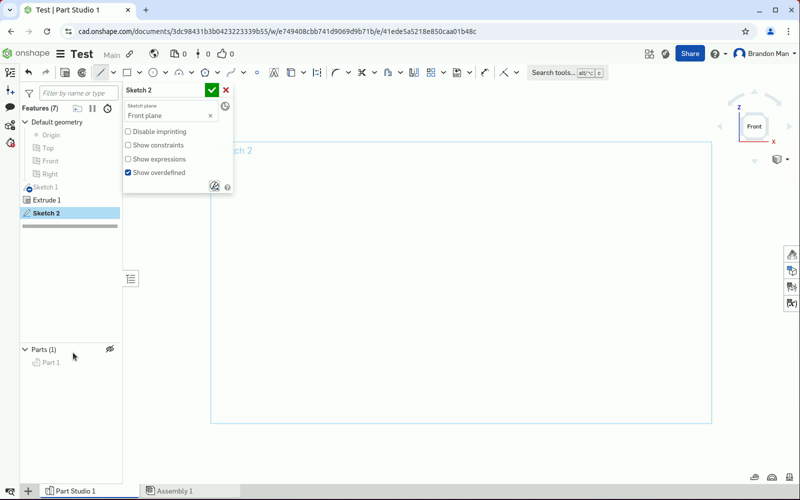
mouse_move(497, 365)
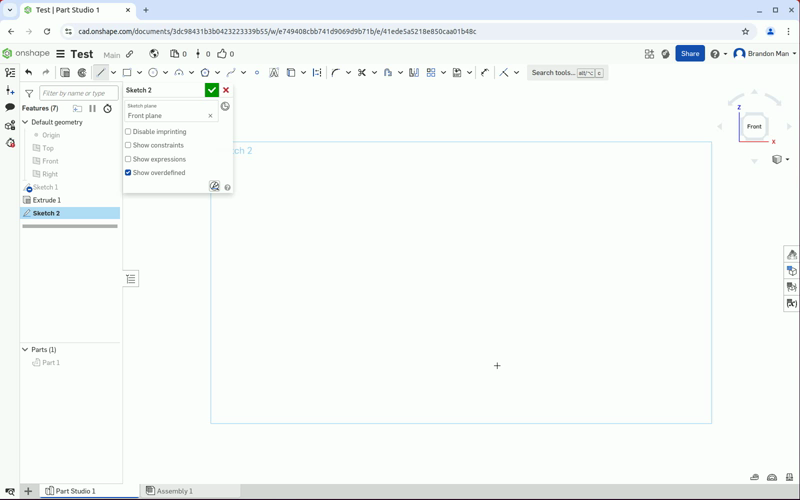
click(497, 365)
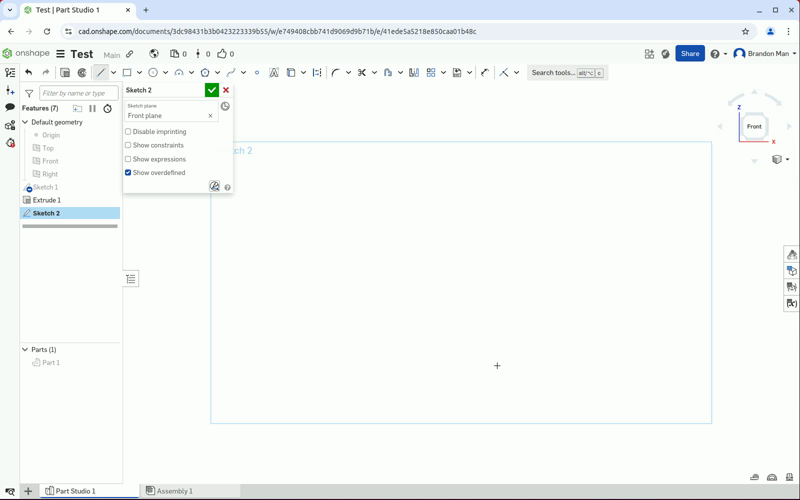
key_up(shift)
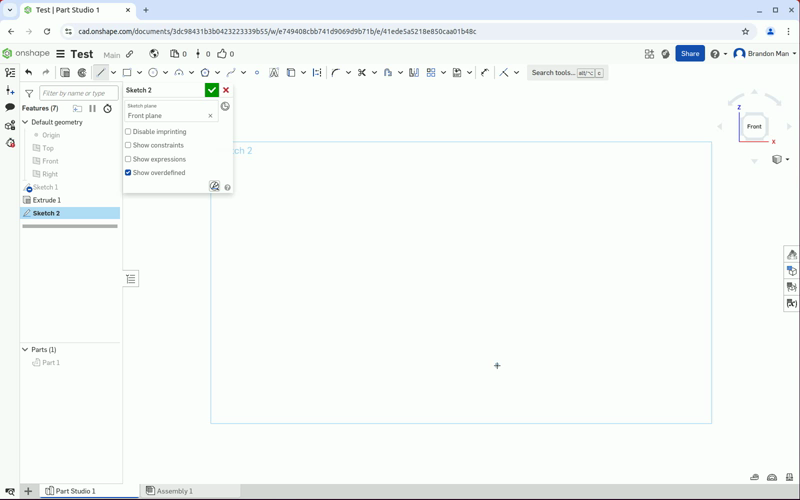
key_down(shift)
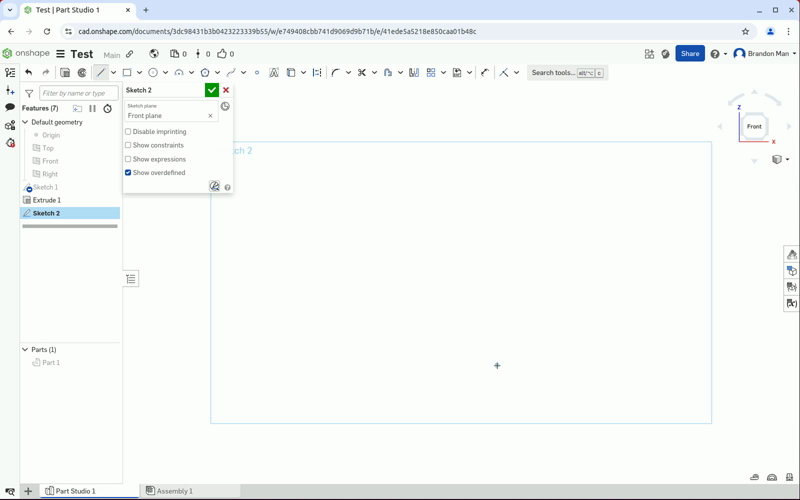
mouse_move(527, 365)
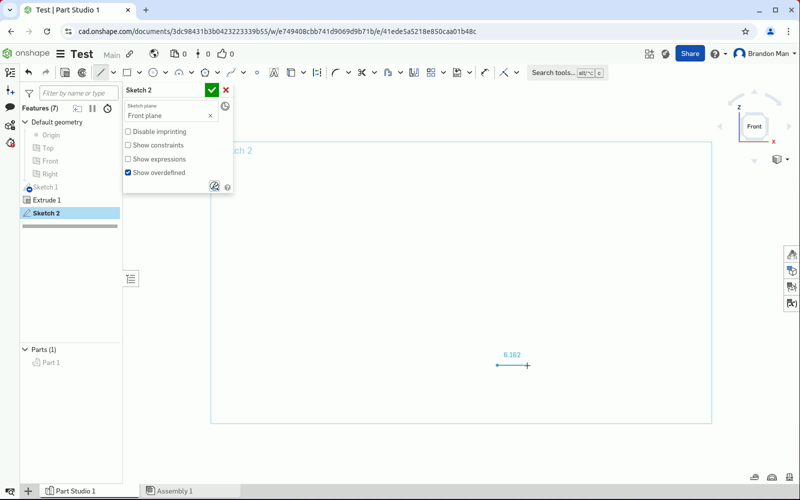
mouse_move(519, 365)
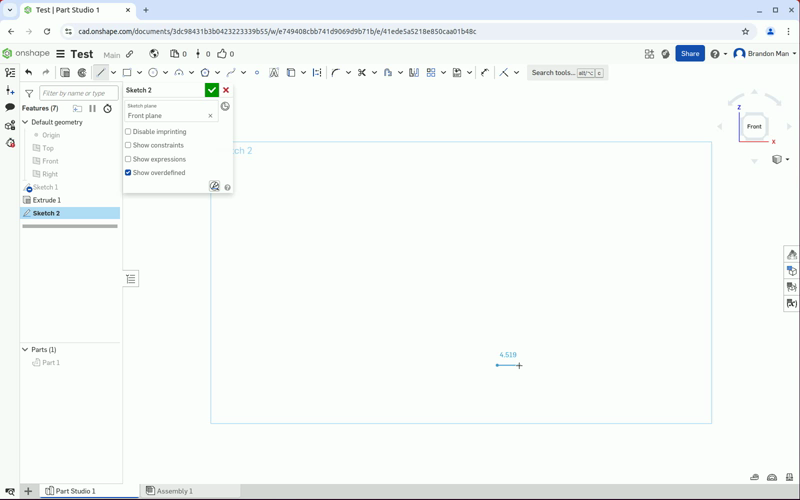
click(519, 365)
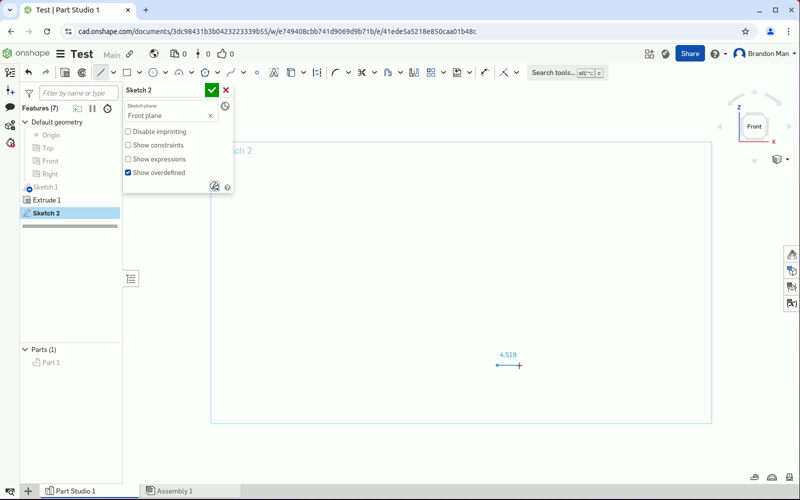
key_up(shift)
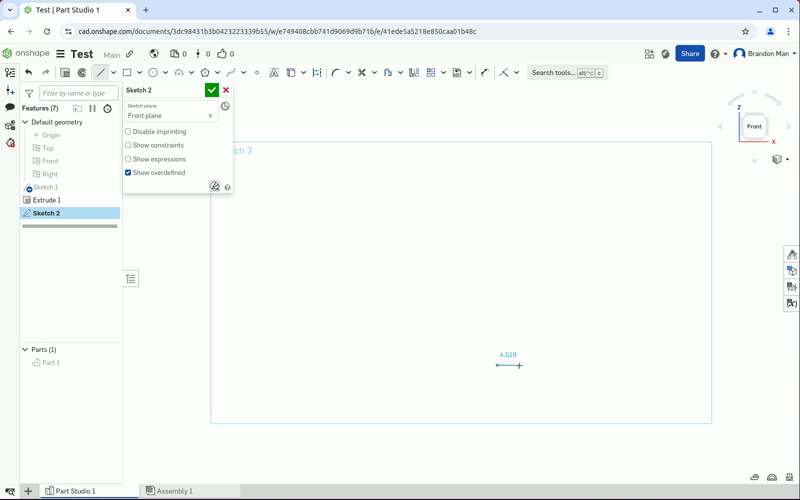
key_down(shift)
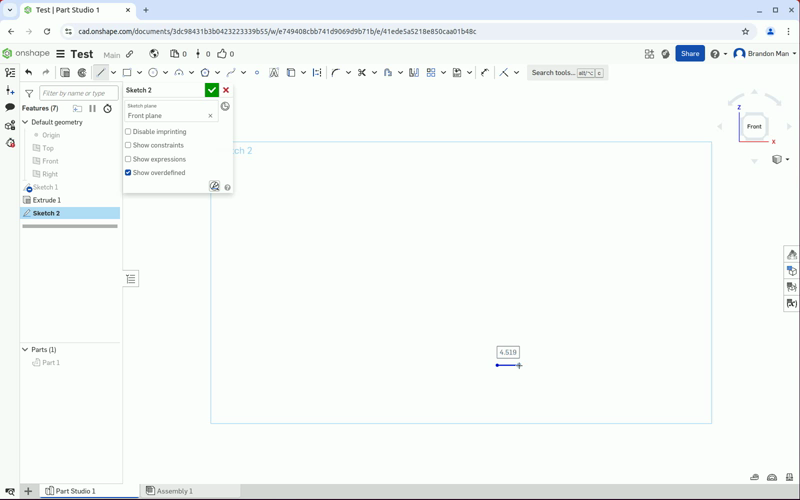
mouse_move(549, 365)
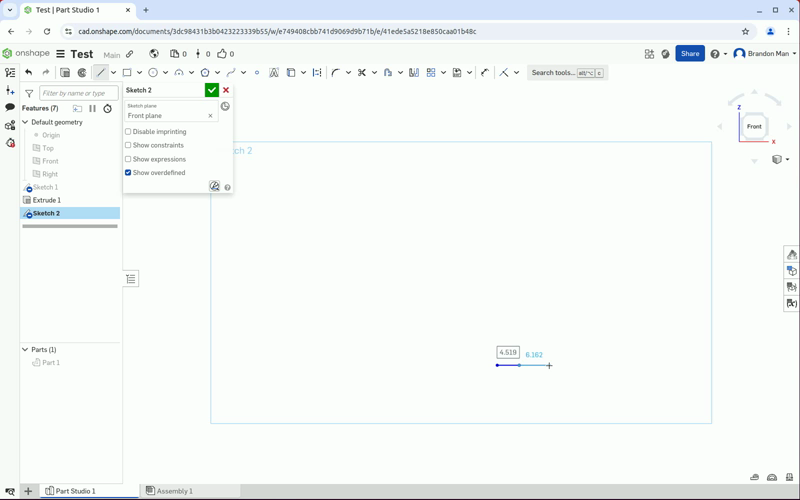
mouse_move(519, 336)
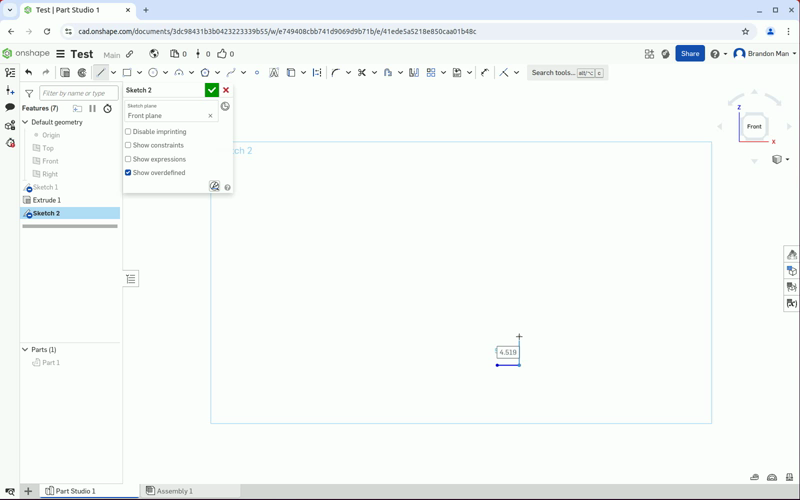
click(519, 336)
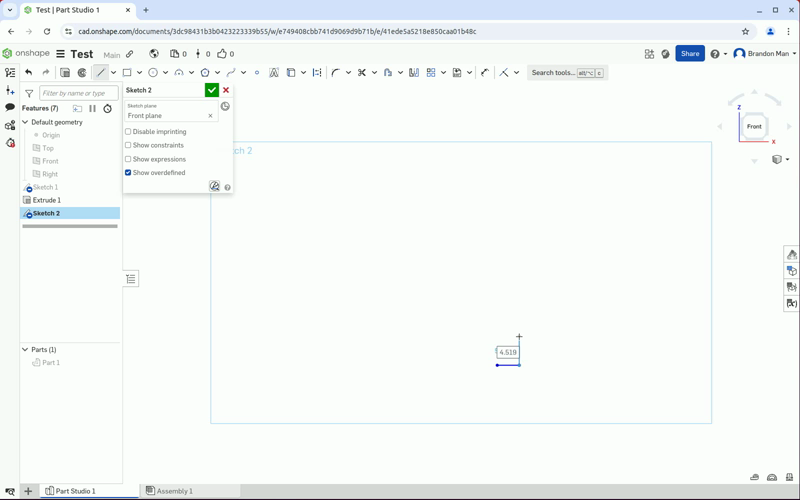
key_up(shift)
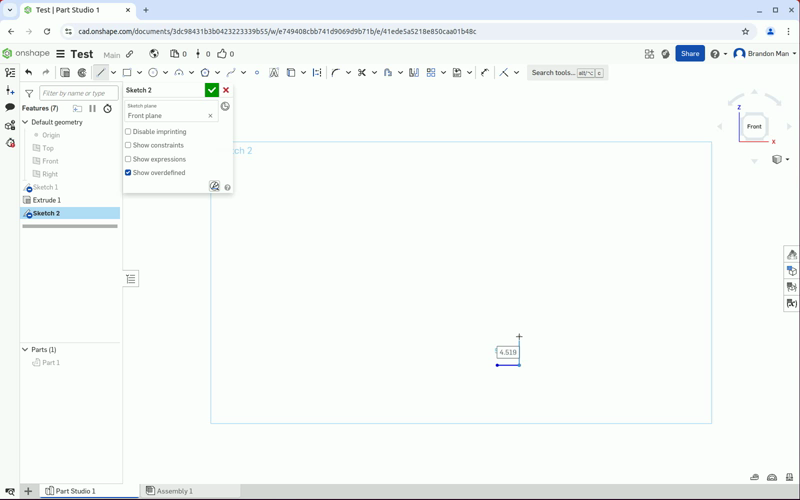
key_down(shift)
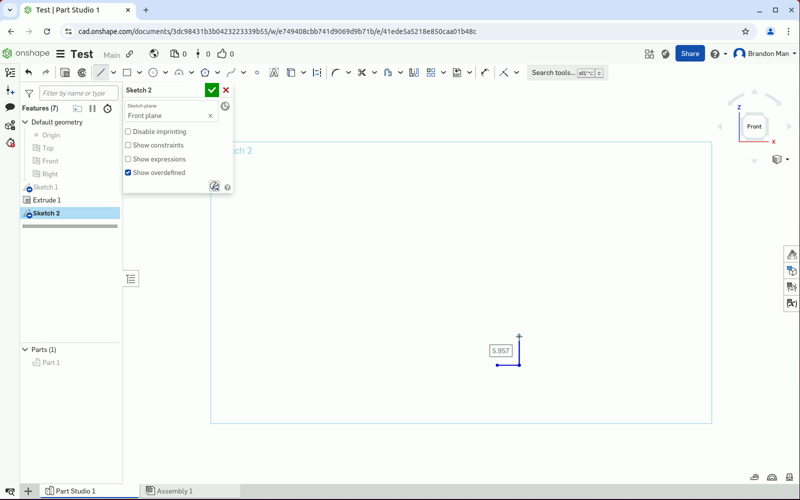
mouse_move(549, 336)
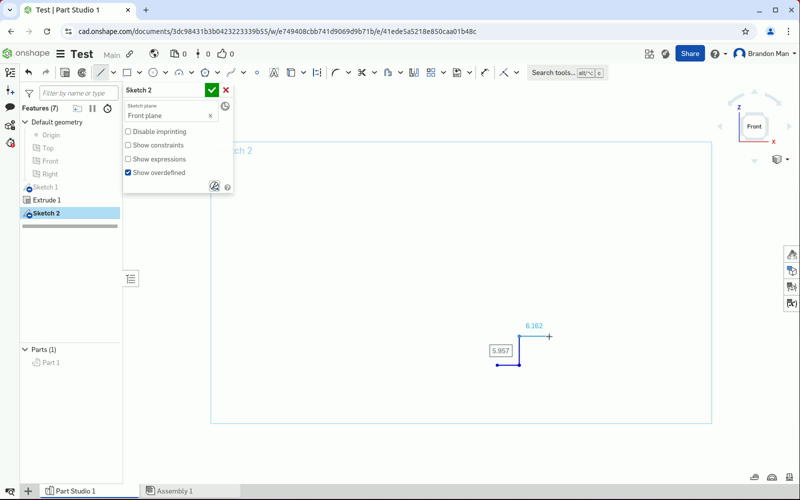
mouse_move(497, 336)
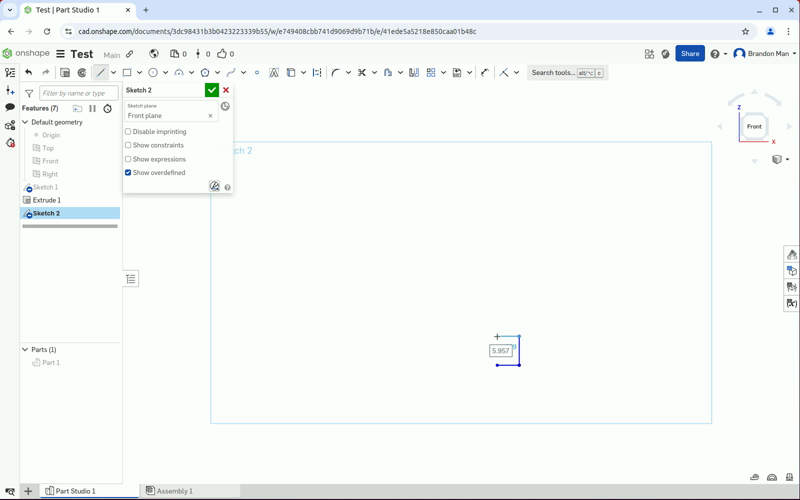
click(497, 336)
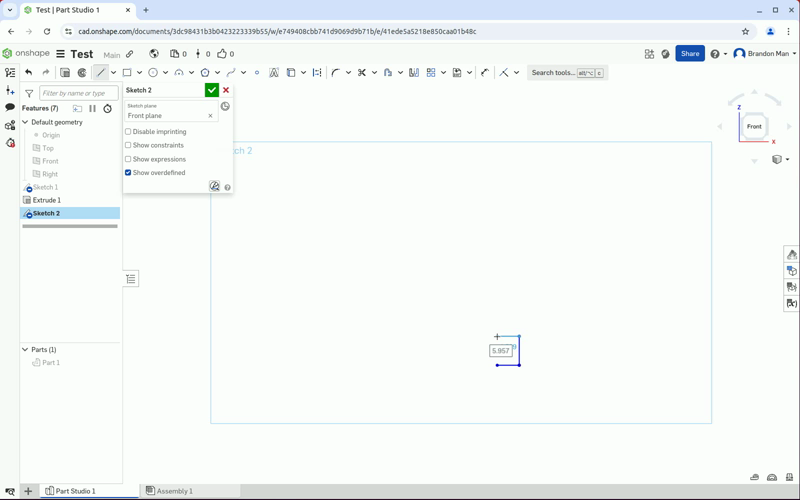
key_up(shift)
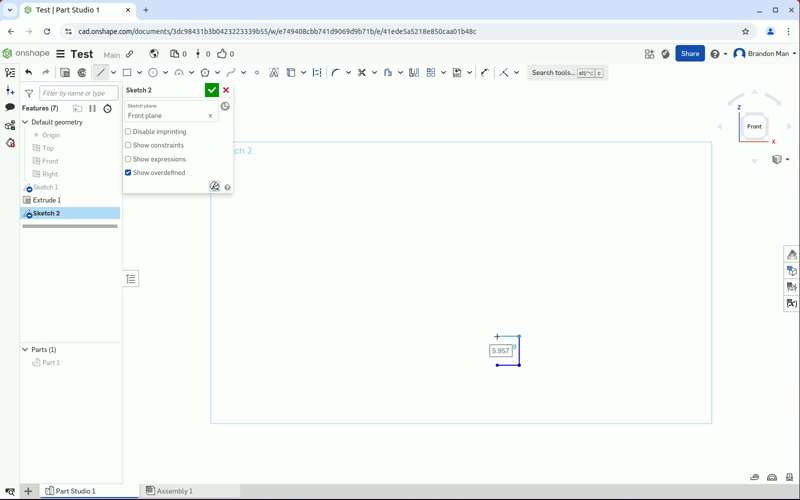
mouse_move(527, 336)
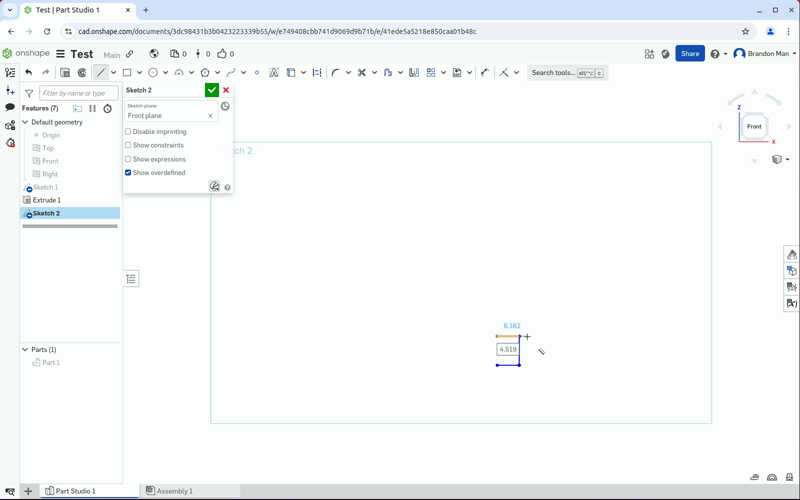
key_down(shift)
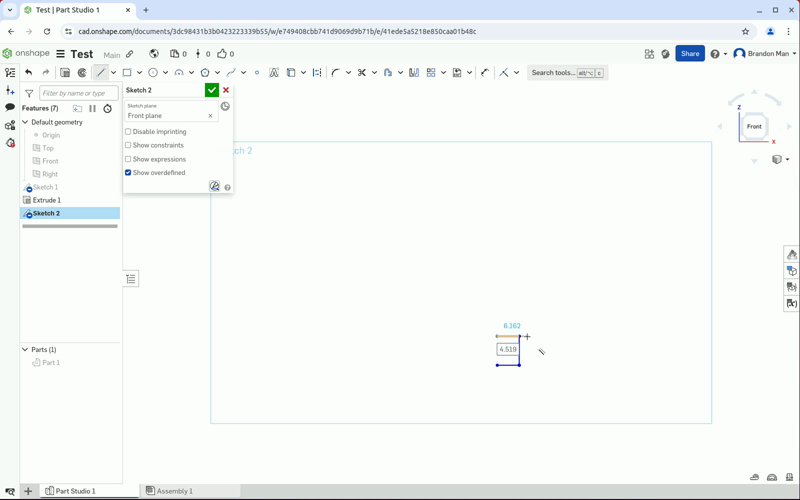
mouse_move(497, 365)
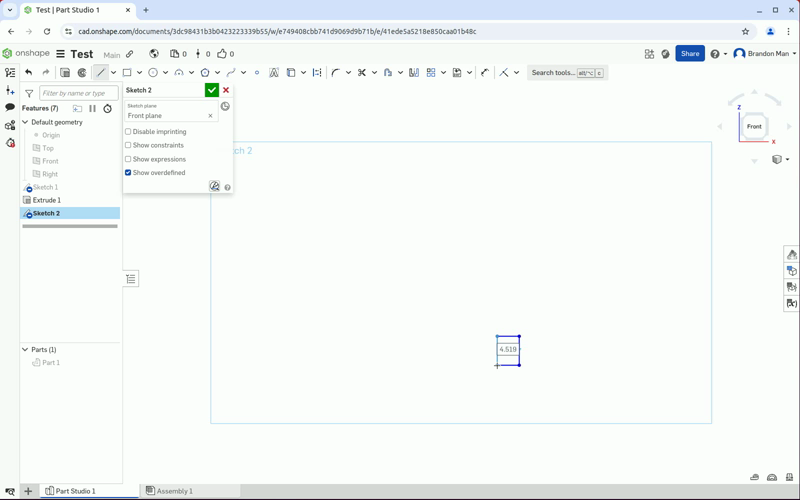
key_up(shift)
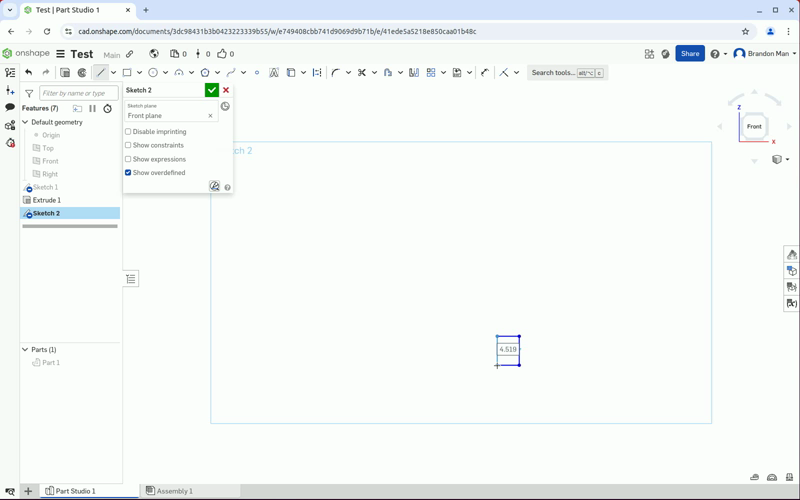
click(497, 365)
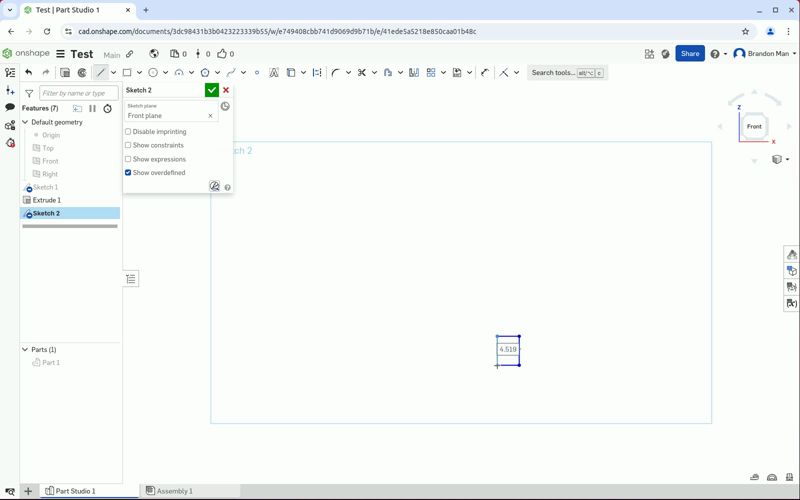
key(esc)
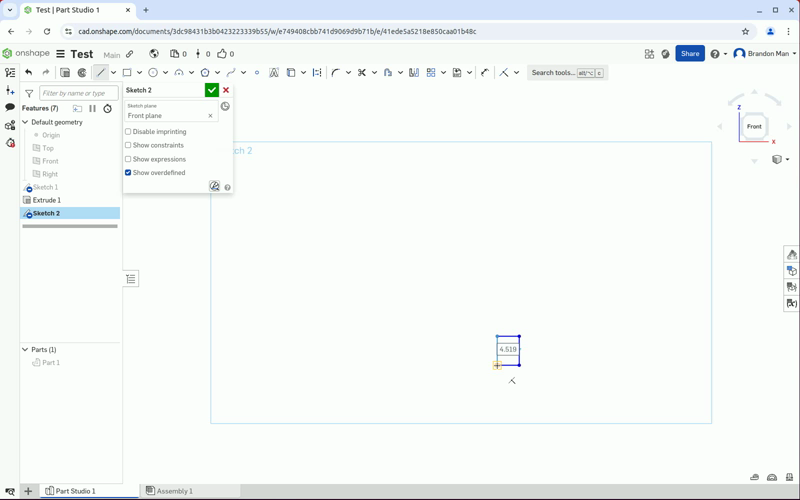
mouse_move(504, 362)
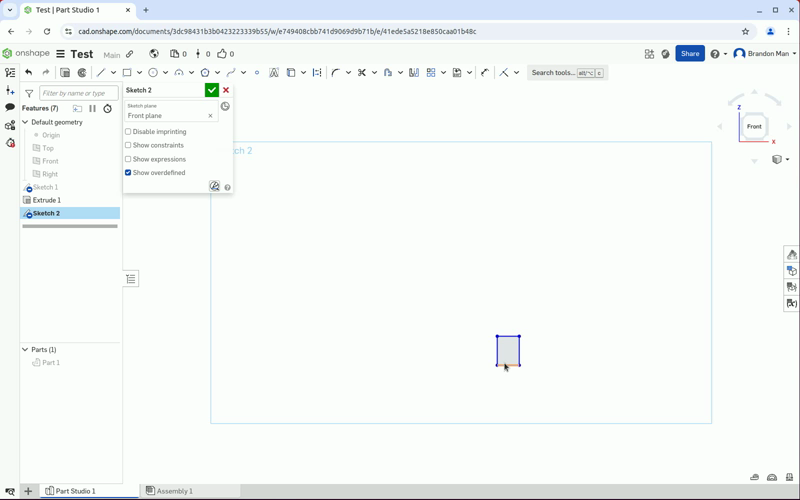
scroll(6)
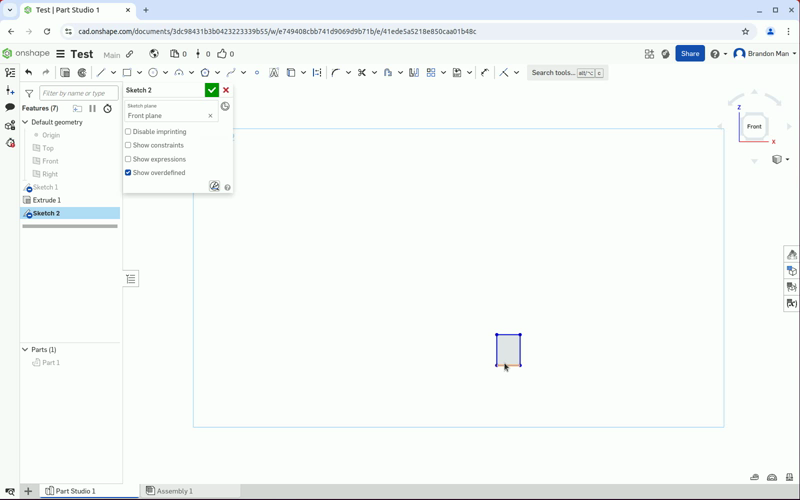
scroll(6)
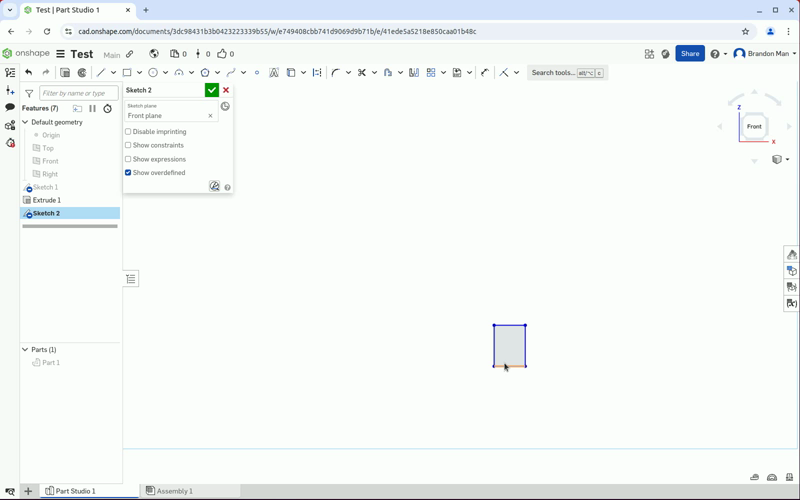
scroll(6)
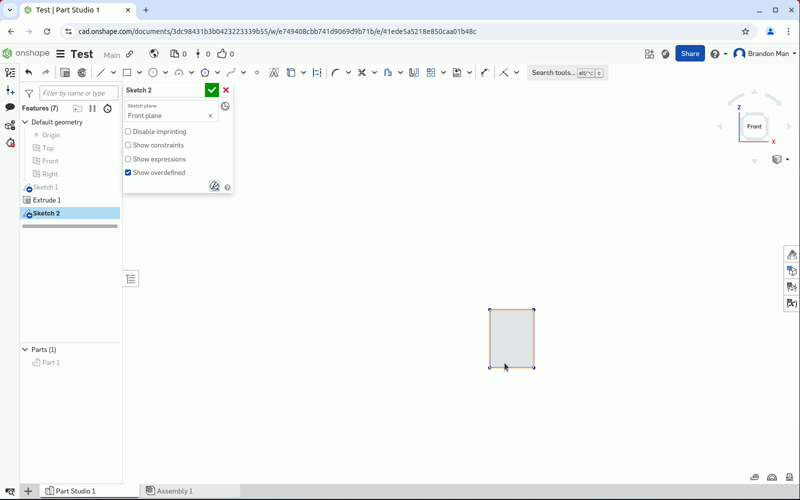
scroll(6)
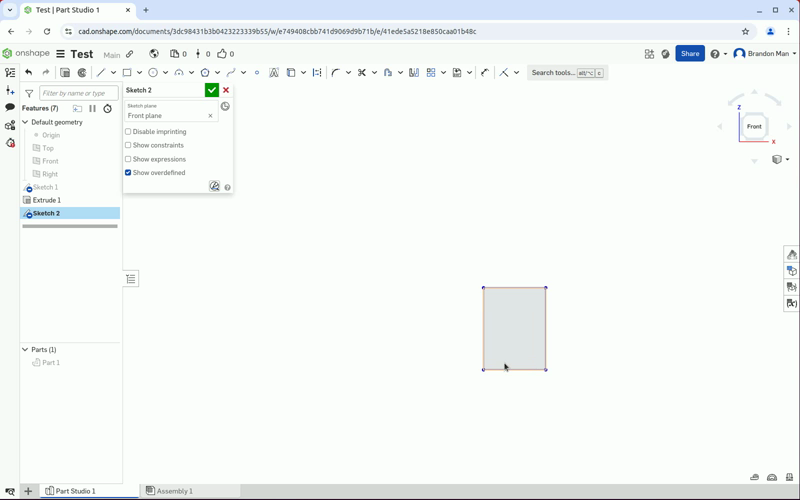
scroll(6)
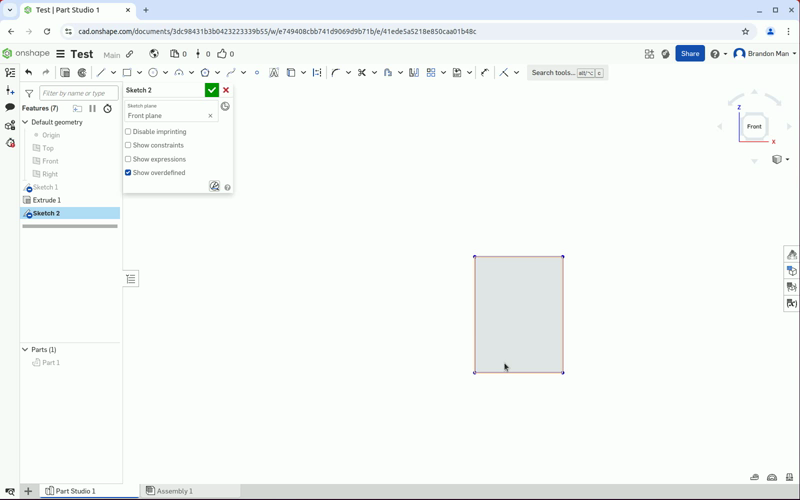
scroll(6)
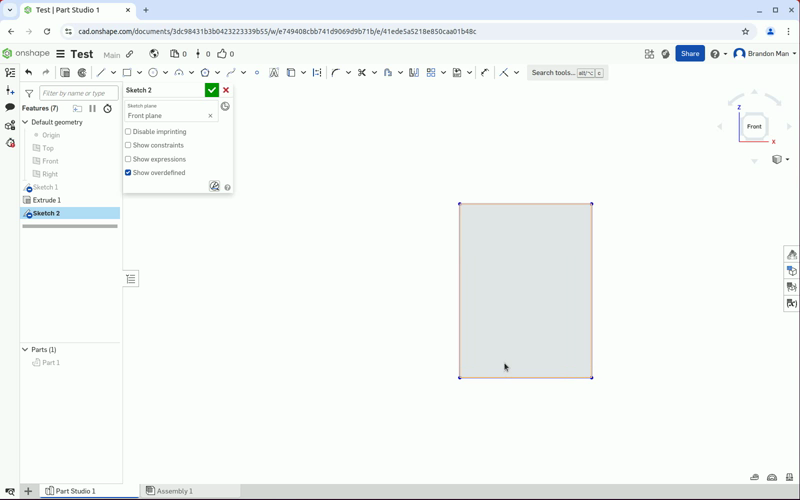
scroll(6)
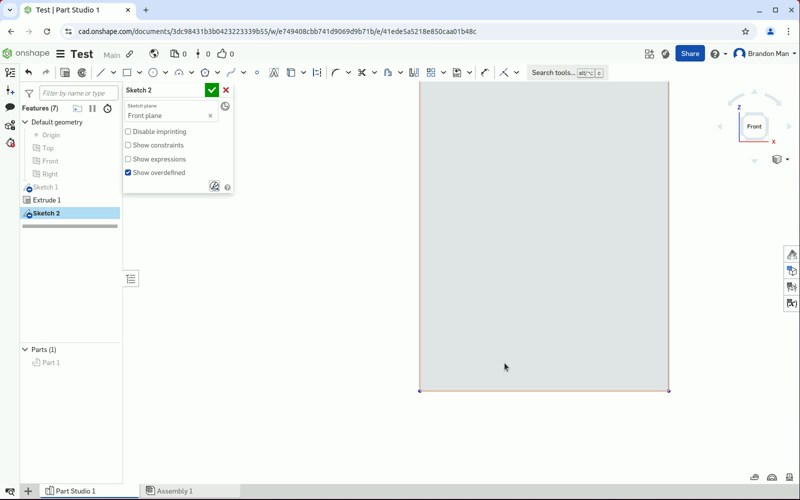
click(504, 362)
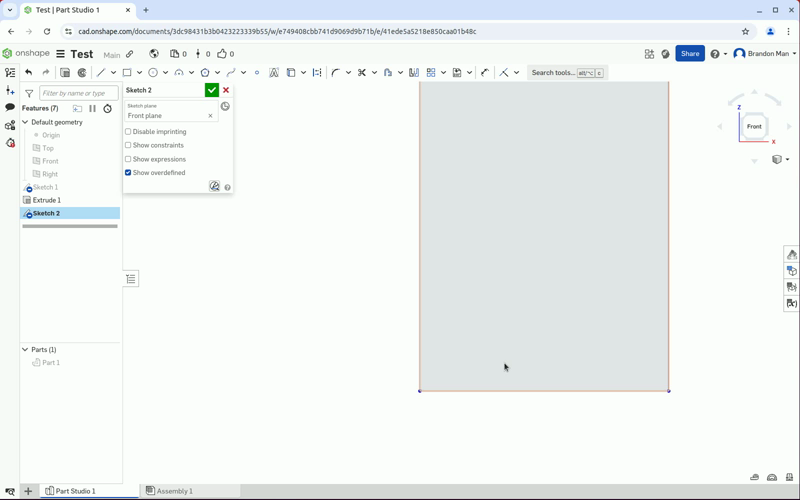
scroll(-6)
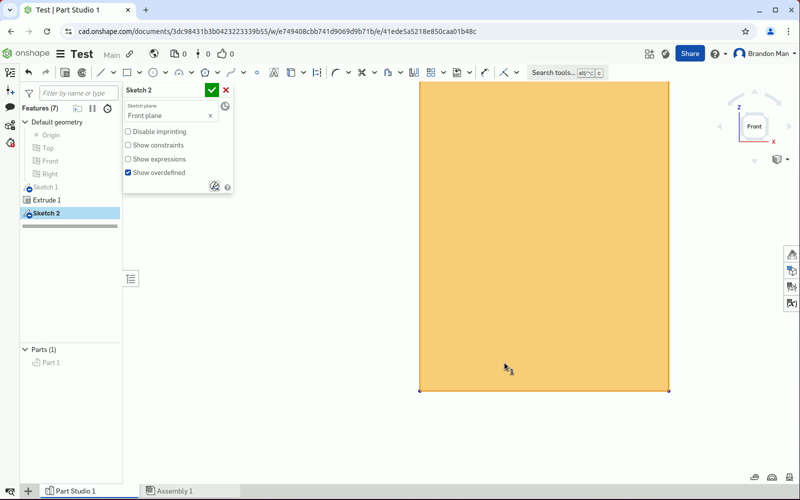
scroll(-6)
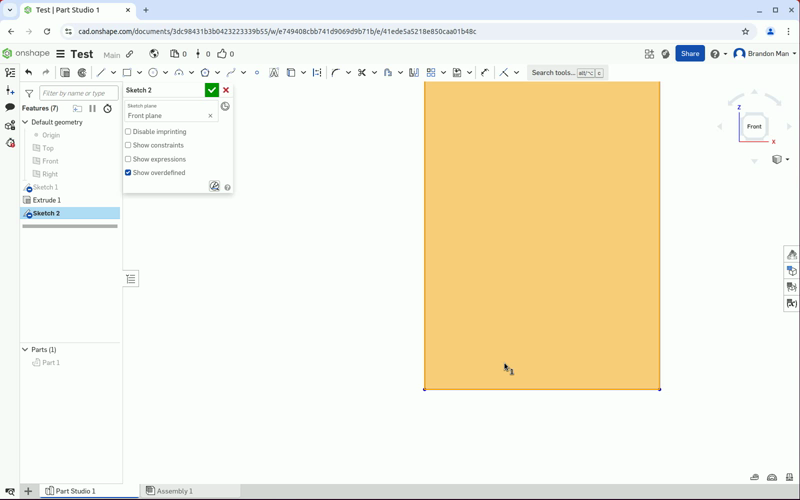
scroll(-6)
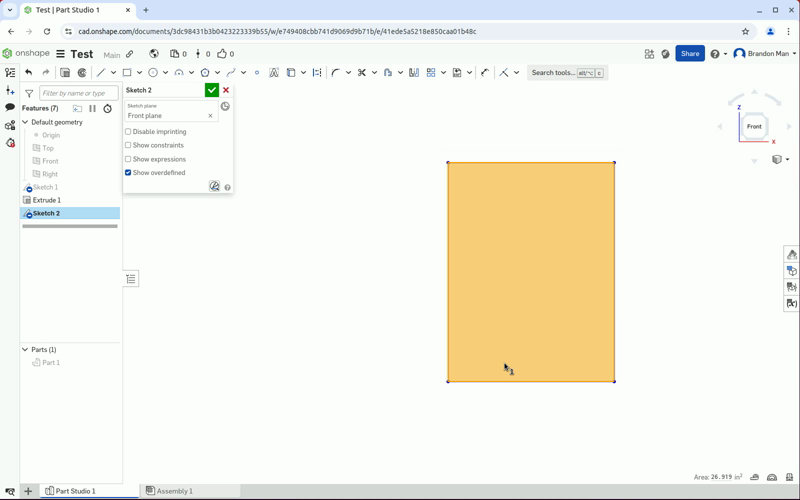
scroll(-6)
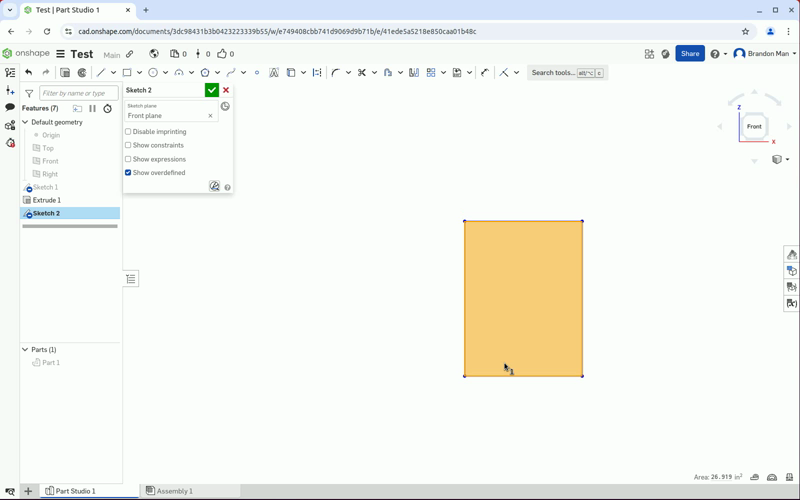
scroll(-6)
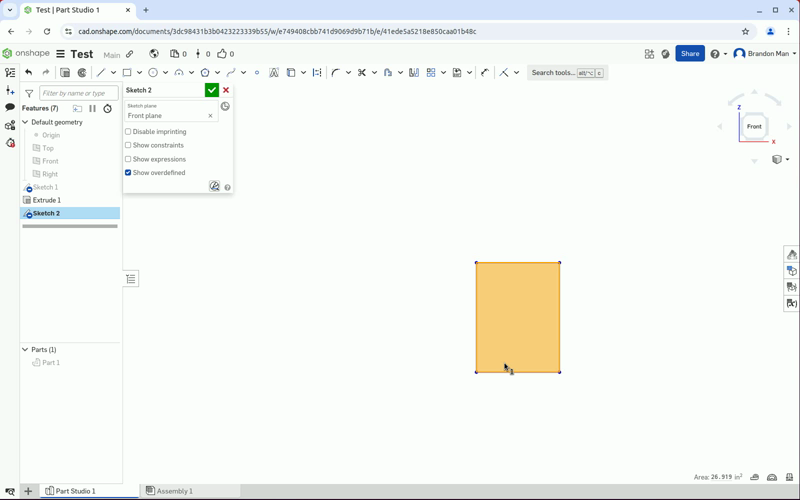
scroll(-6)
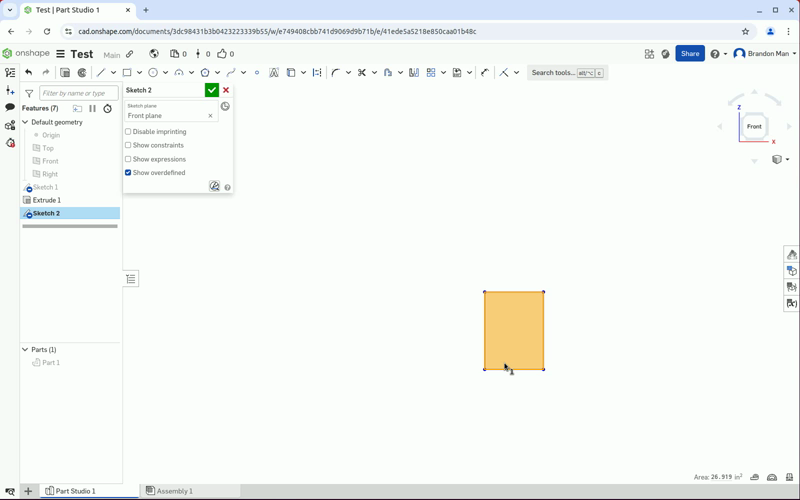
scroll(-6)
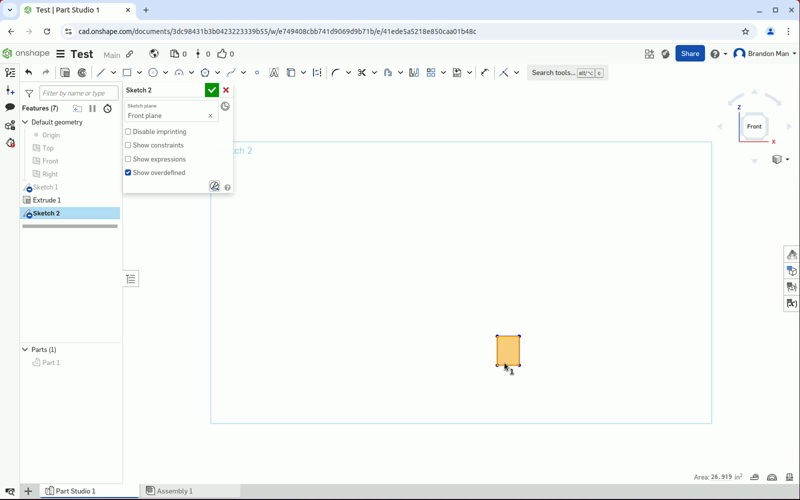
mouse_move(73, 352)
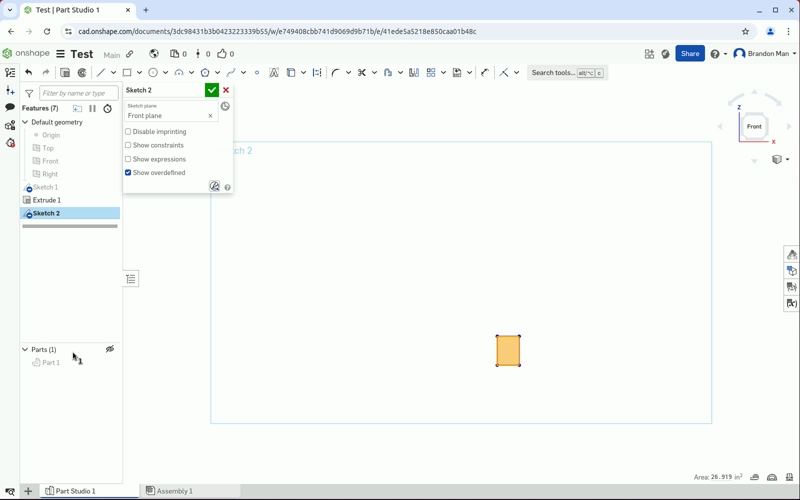
key(shift+y)
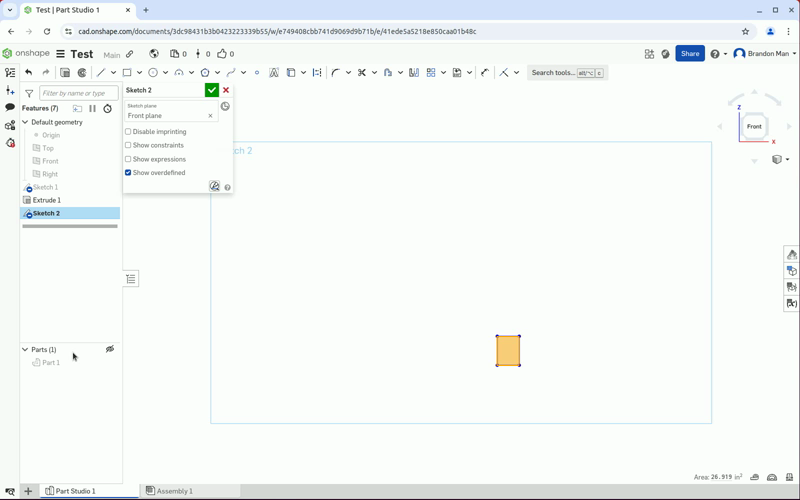
key(shift+e)
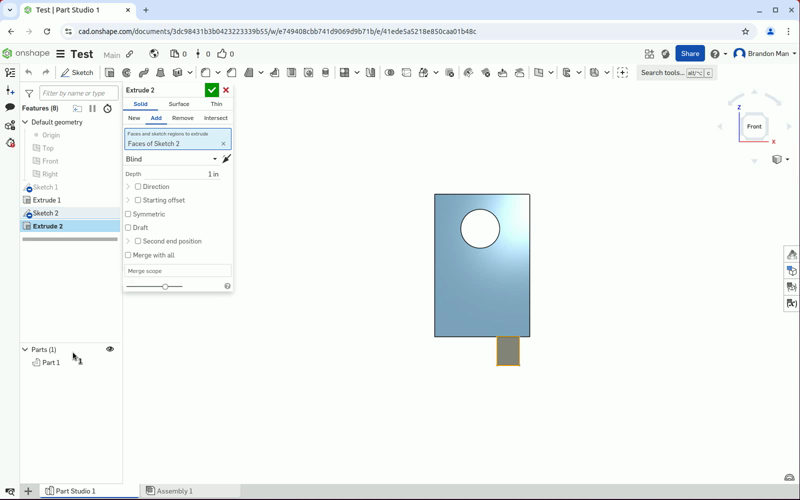
mouse_move(143, 106)
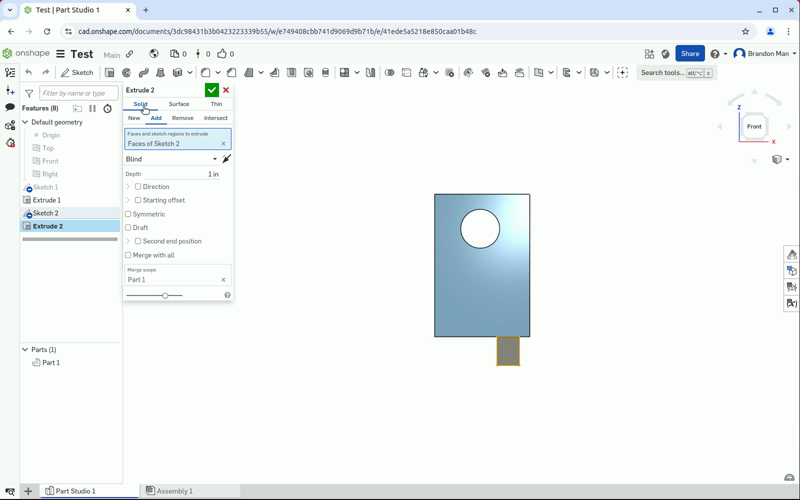
click(143, 106)
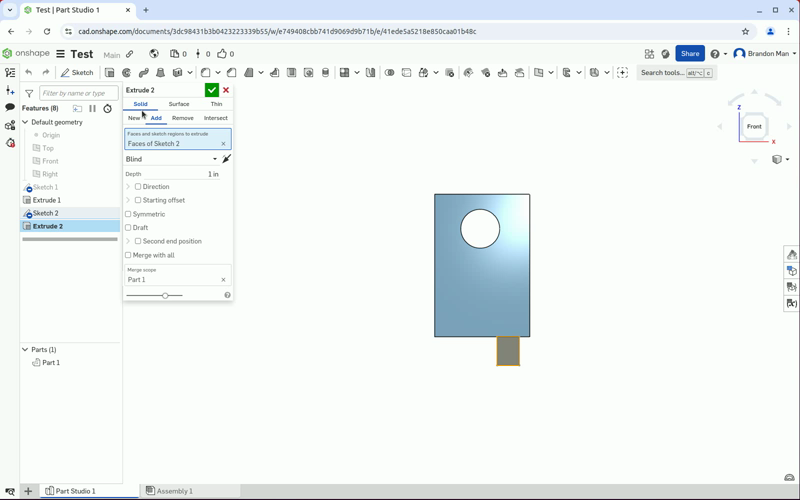
mouse_move(137, 120)
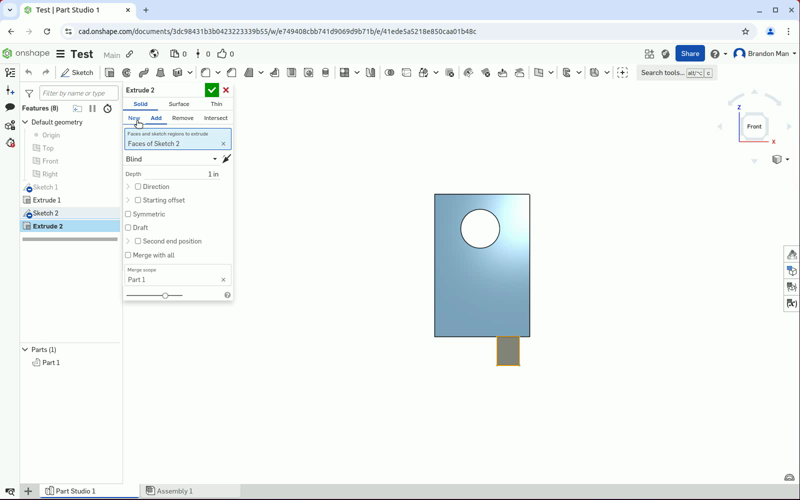
click(137, 120)
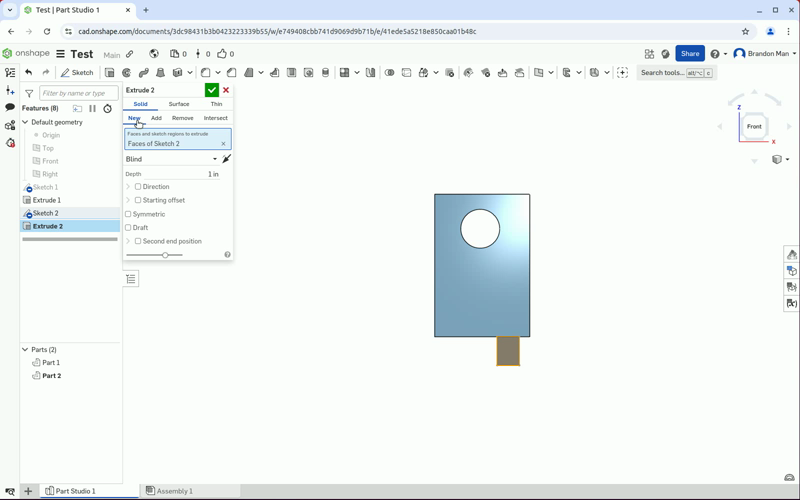
key(tab, 4)
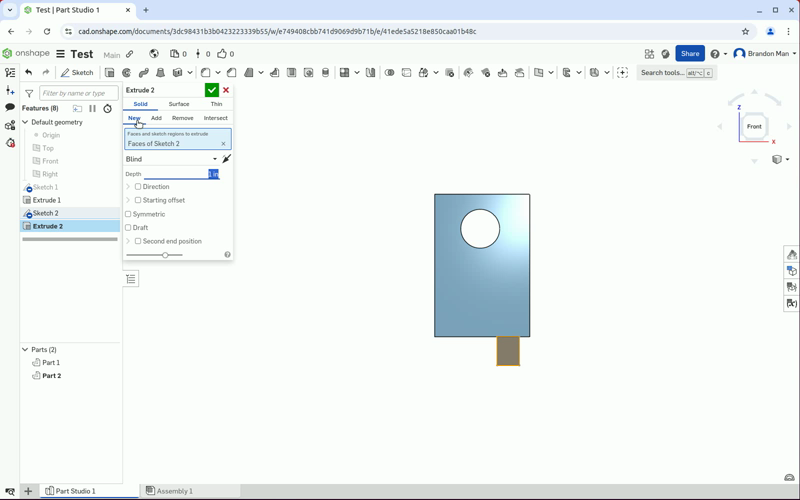
text(7.462)
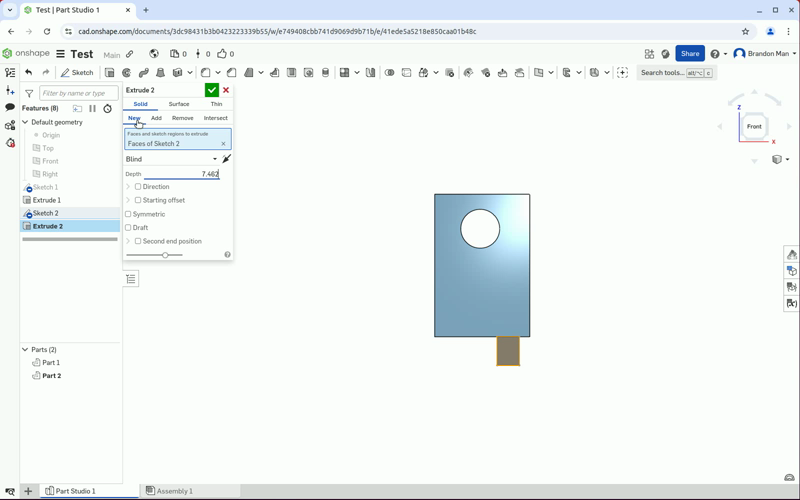
key(enter)
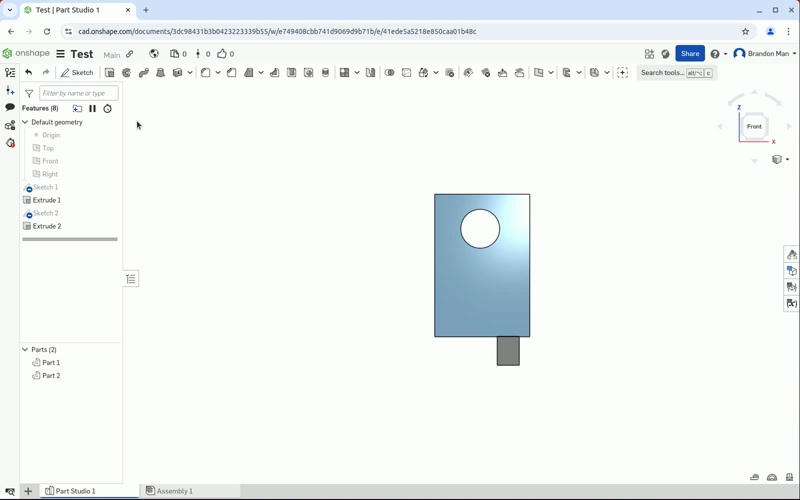
key(shift+h)
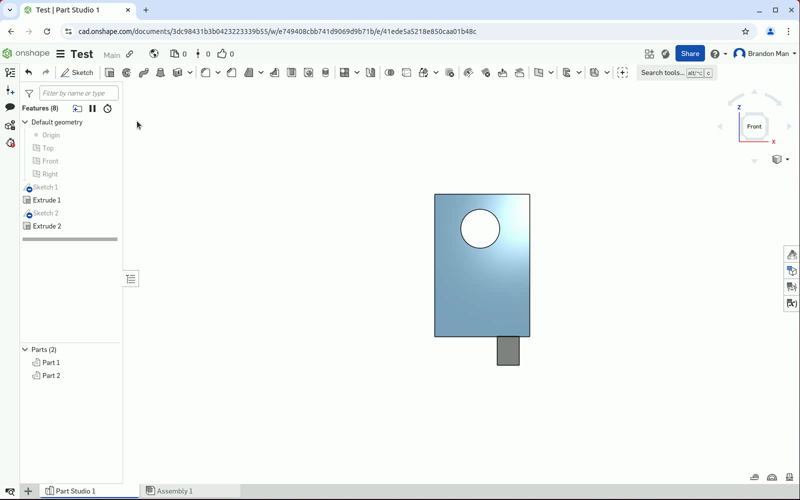
key(shift+h)
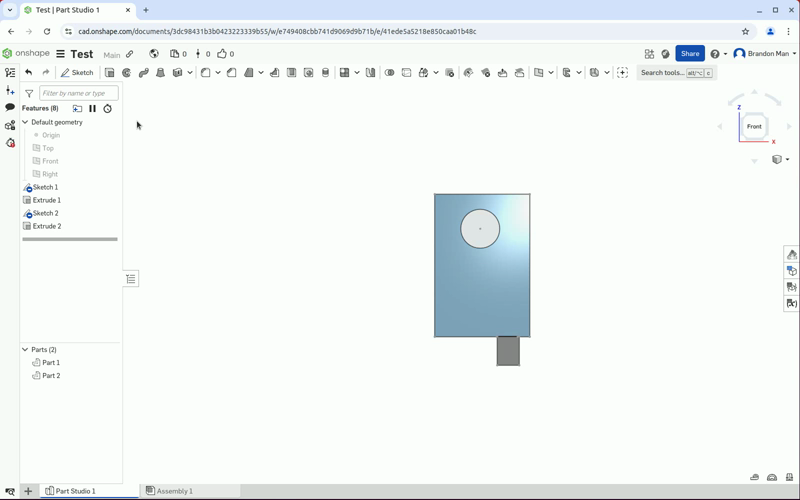
key(shift+7)
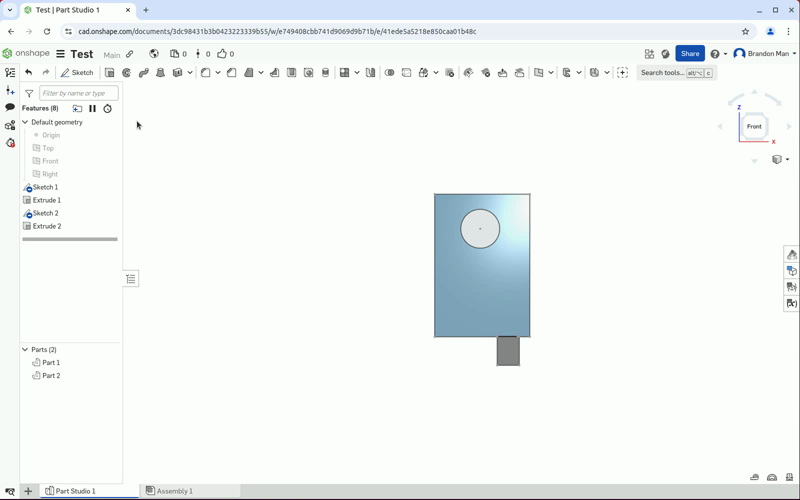
key(left, 2)
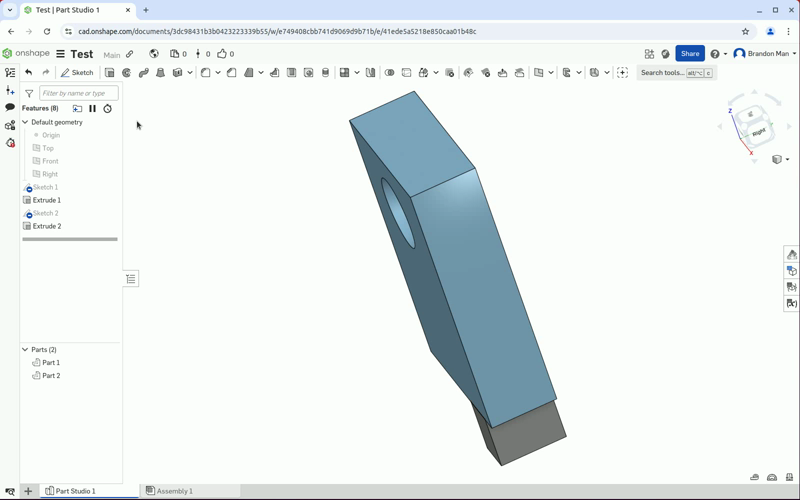
key(down, 2)
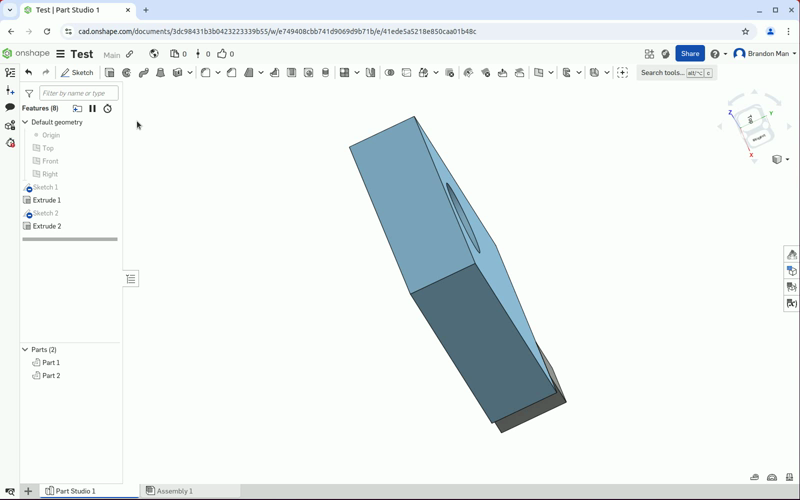
key(up, 2)
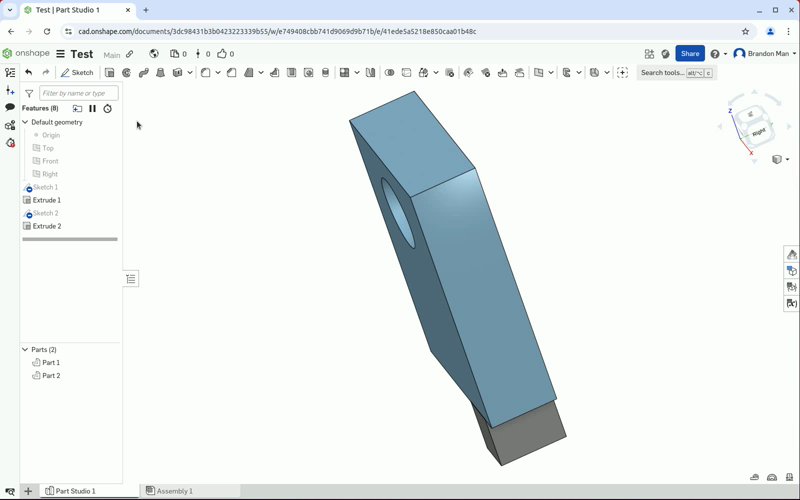
key(right, 2)
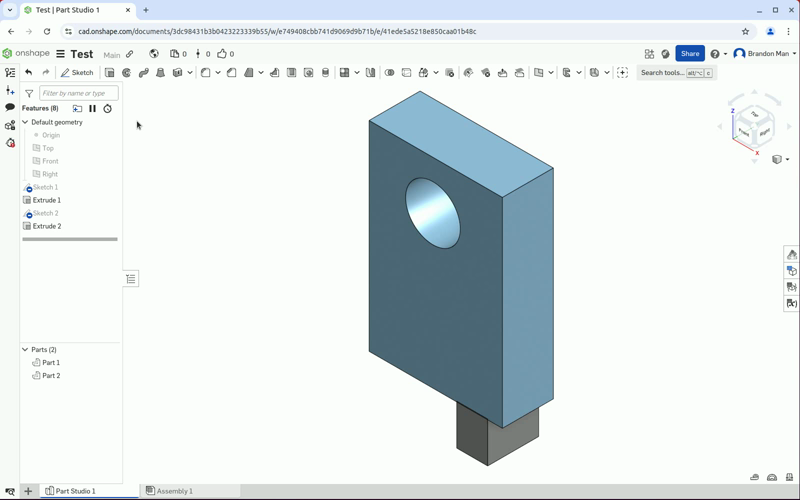
mouse_move(73, 189)
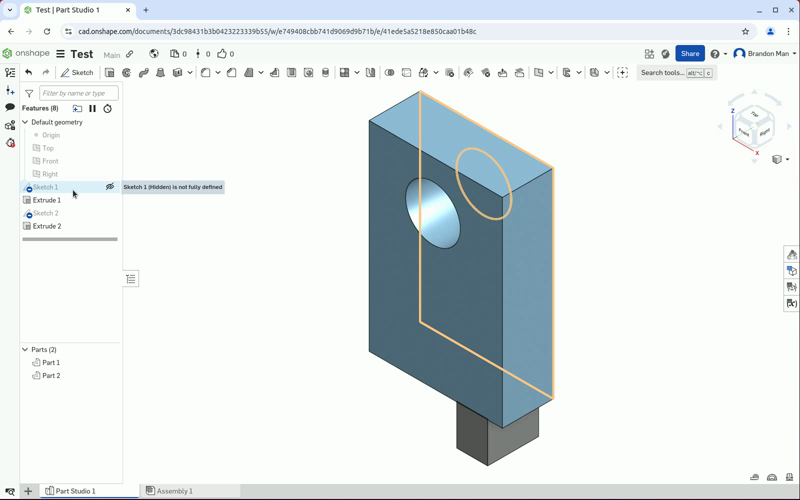
click(73, 189)